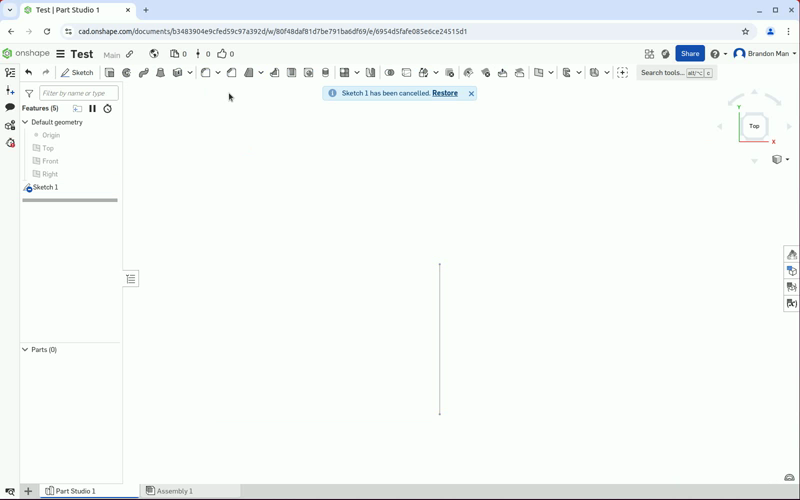
key(shift+h)
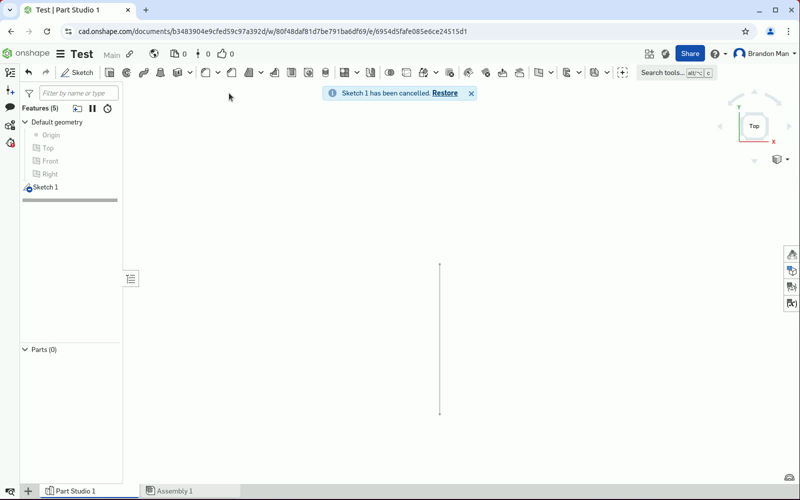
key(shift+s)
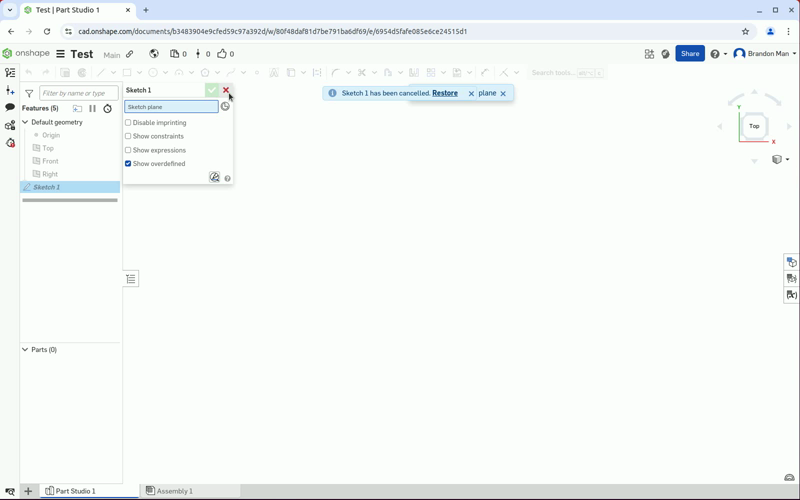
mouse_move(73, 150)
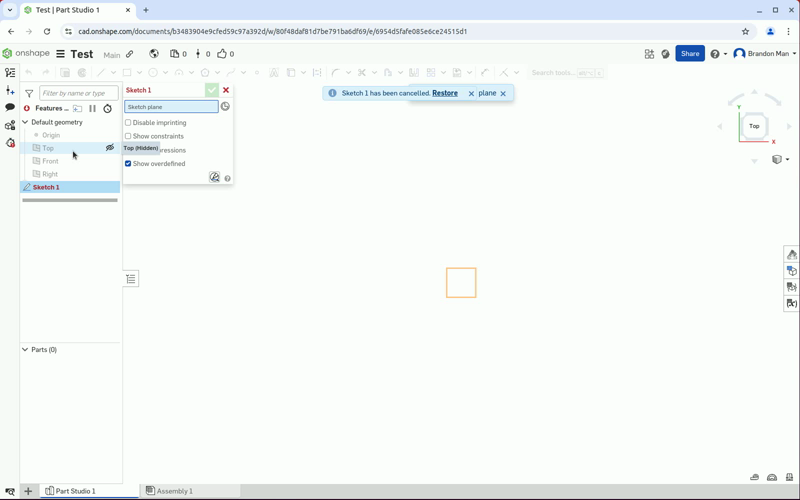
click(73, 150)
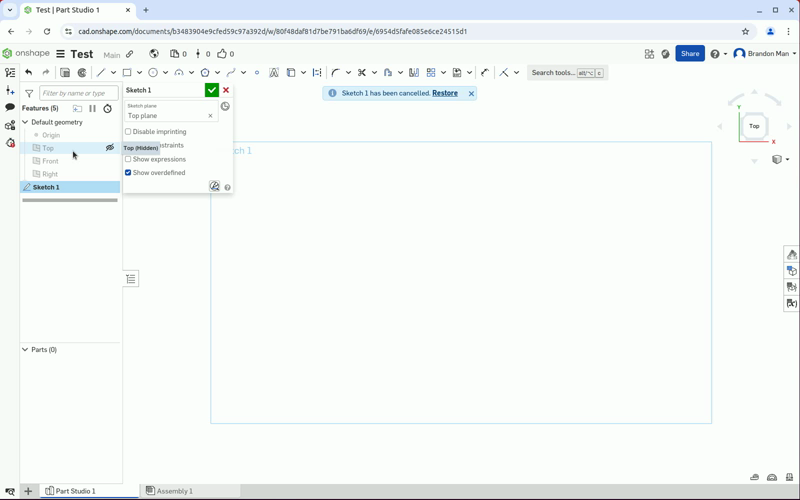
mouse_move(73, 352)
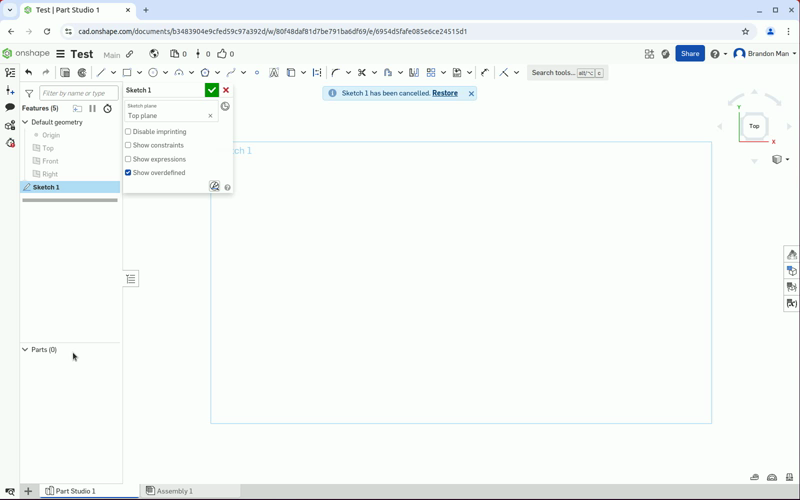
key(y)
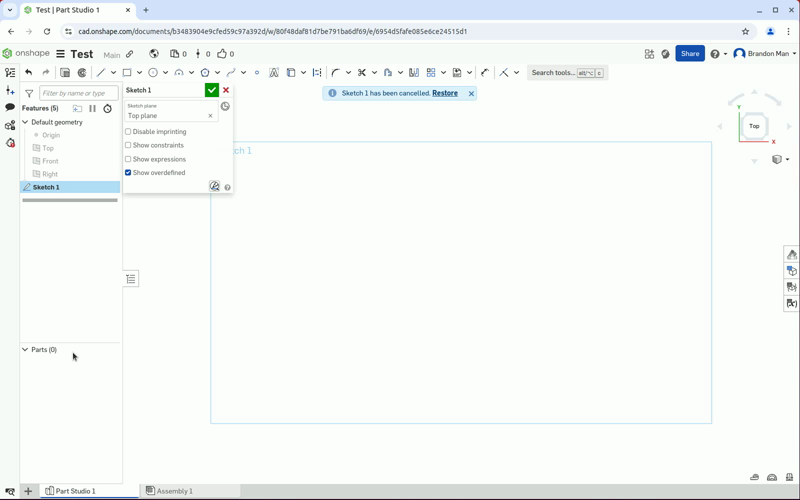
key(l)
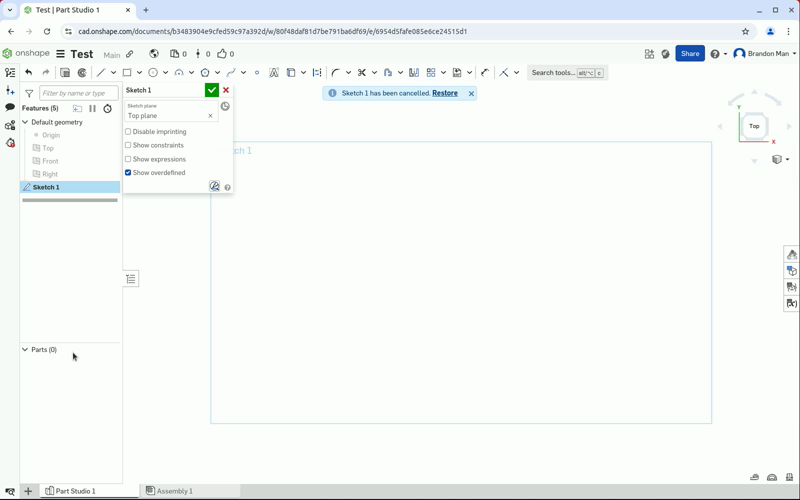
key_down(shift)
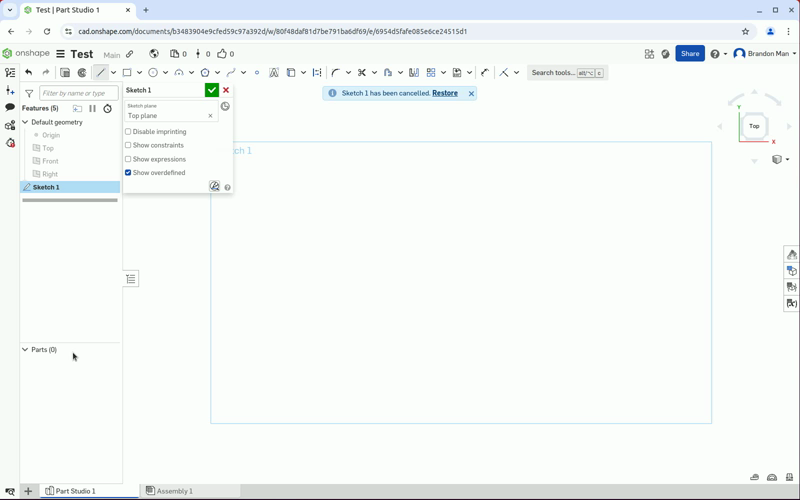
mouse_move(348, 386)
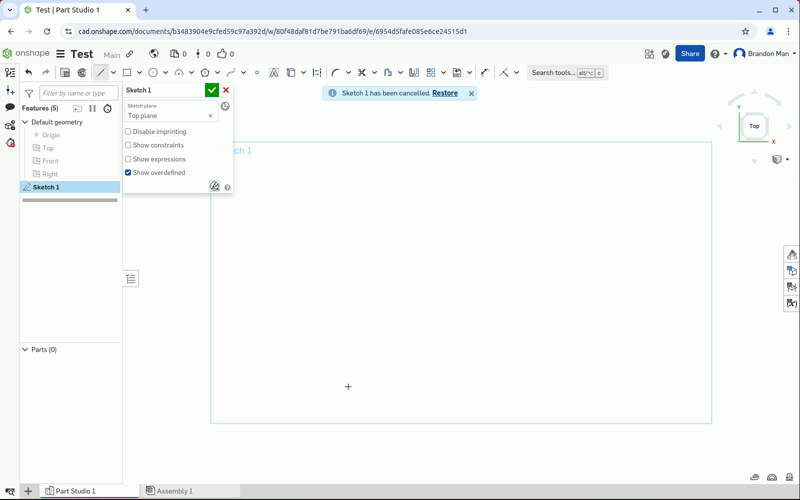
click(348, 386)
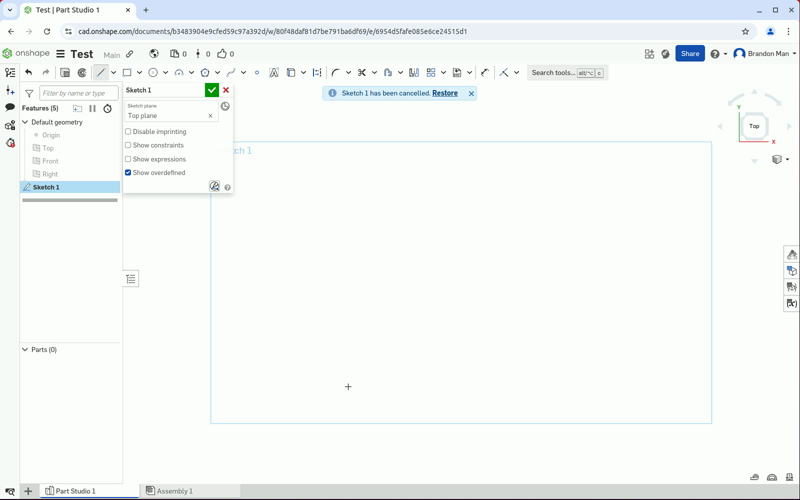
key_up(shift)
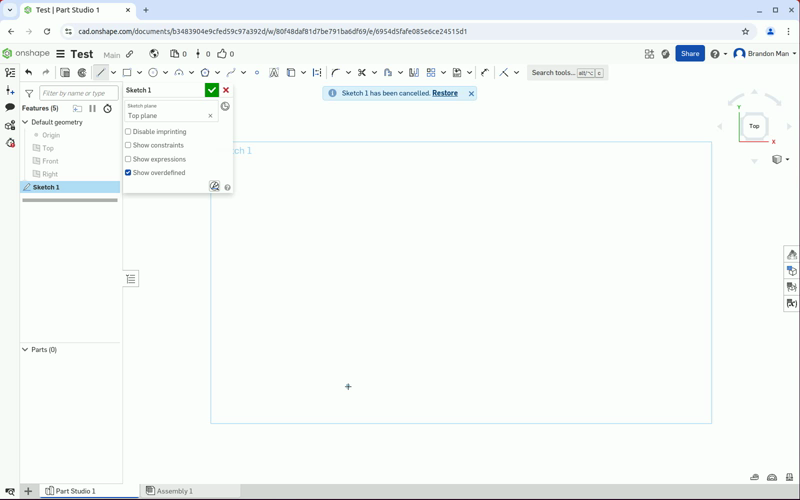
key_down(shift)
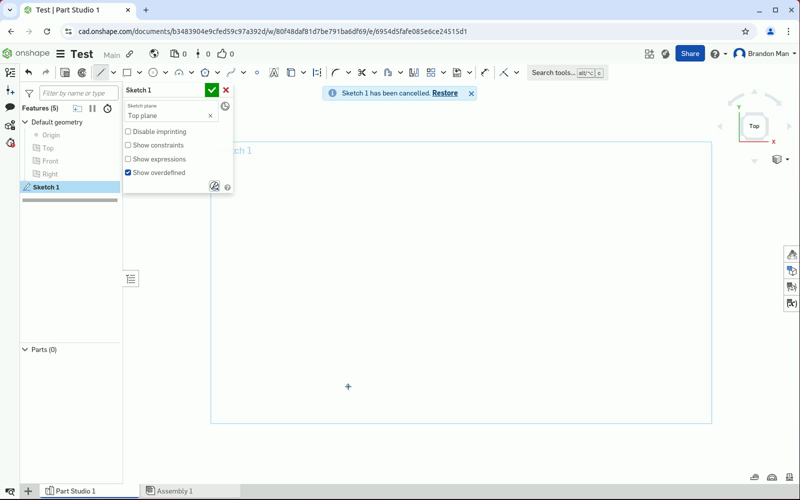
mouse_move(564, 386)
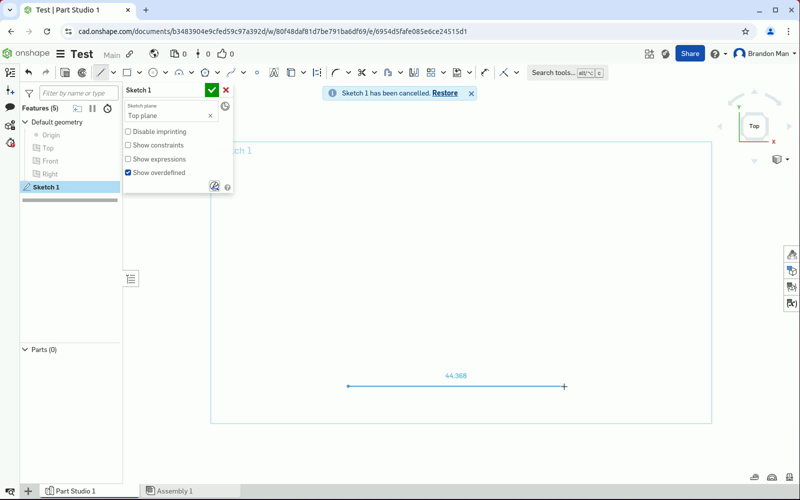
click(564, 386)
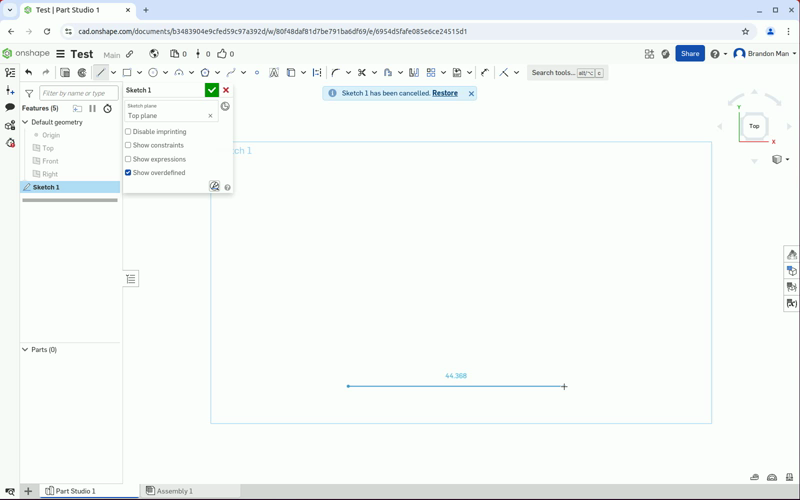
key_up(shift)
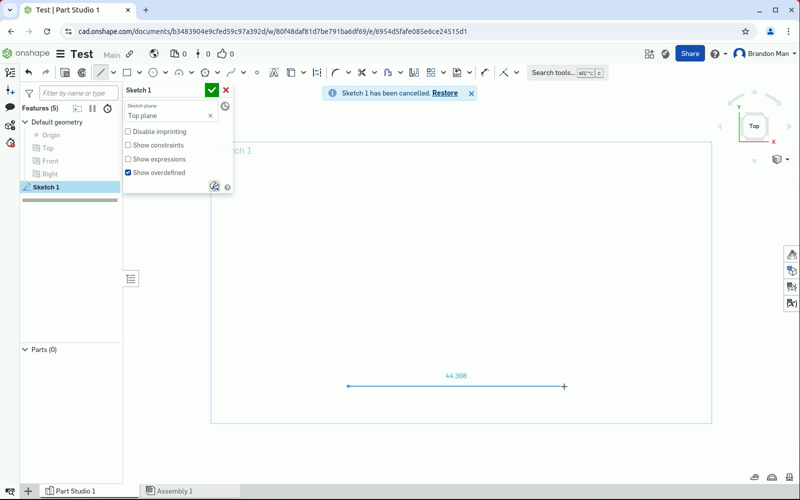
key_down(shift)
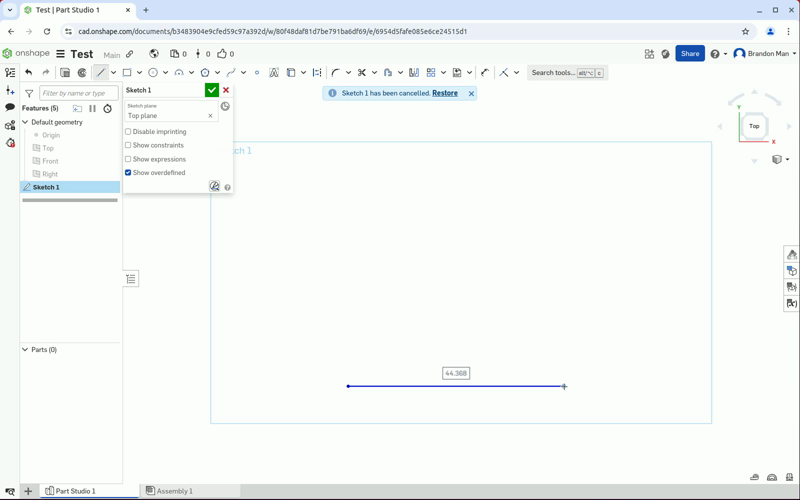
mouse_move(564, 199)
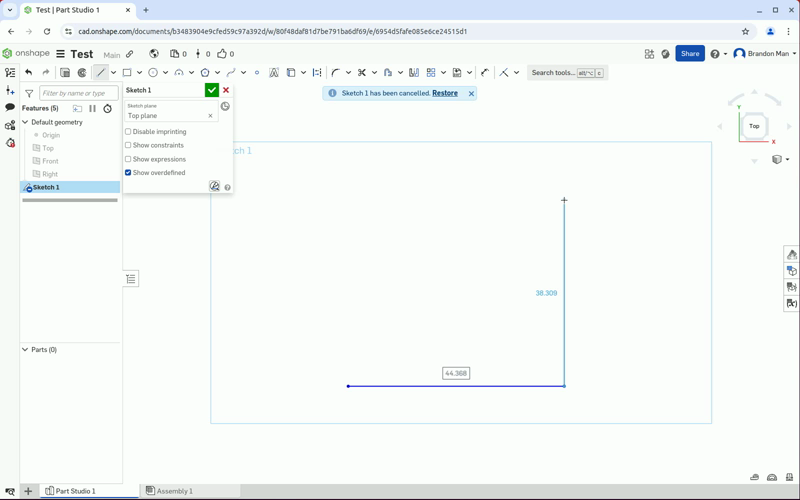
click(564, 199)
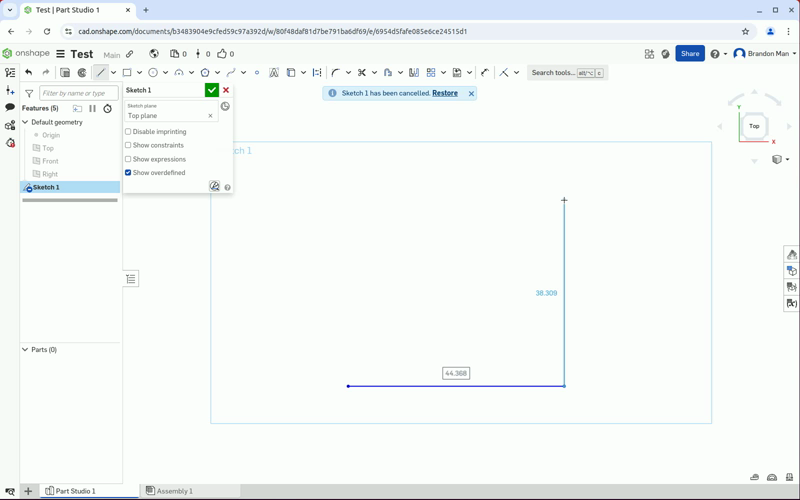
key_up(shift)
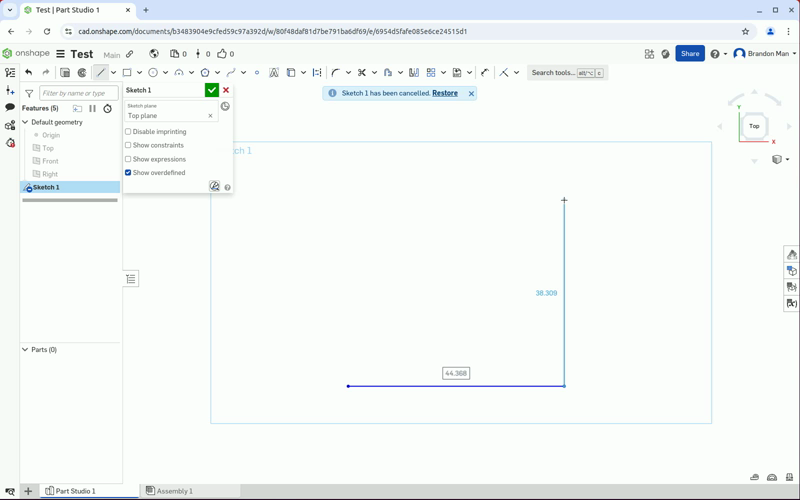
key_down(shift)
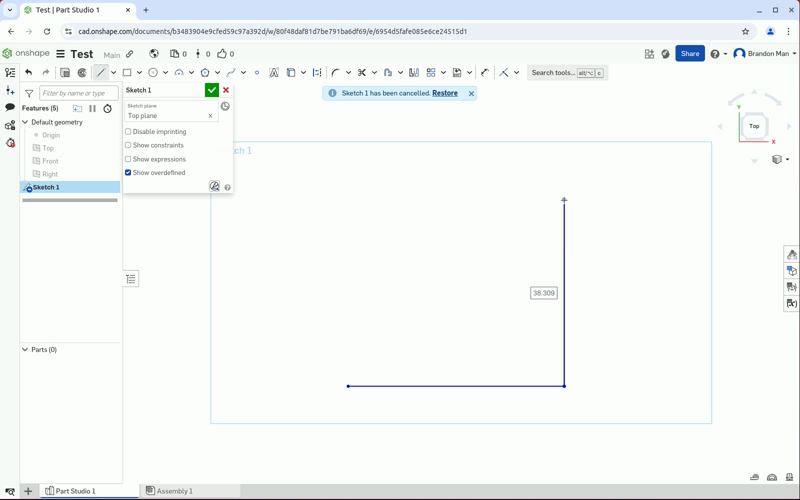
mouse_move(348, 199)
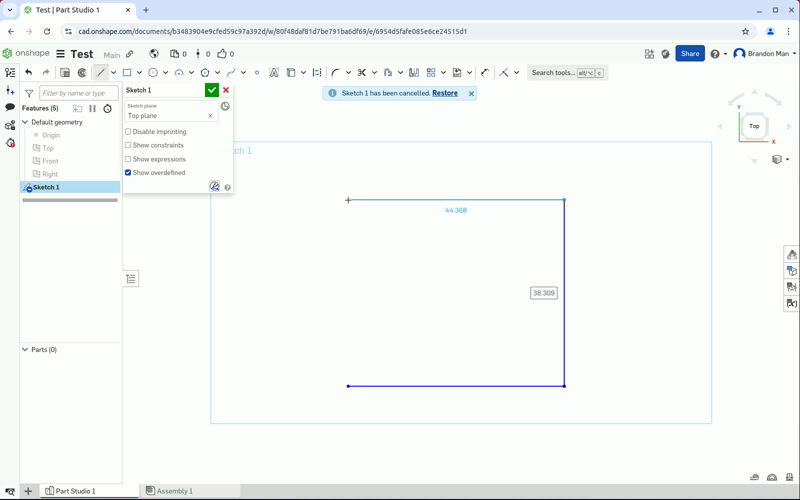
click(348, 199)
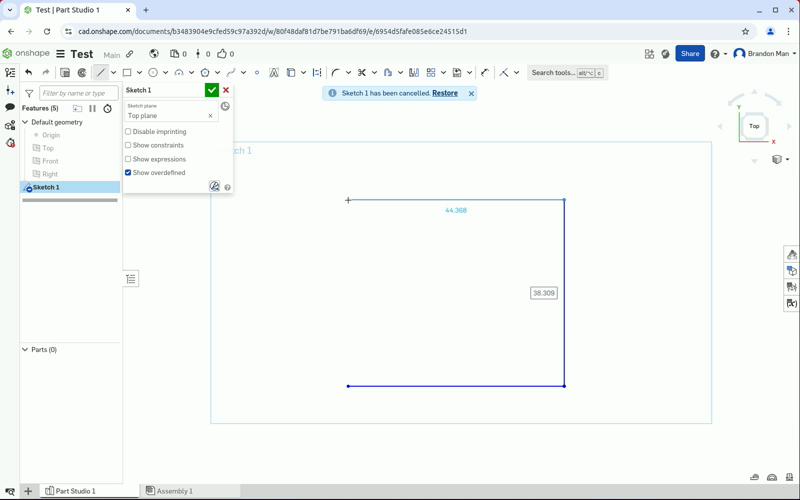
key_up(shift)
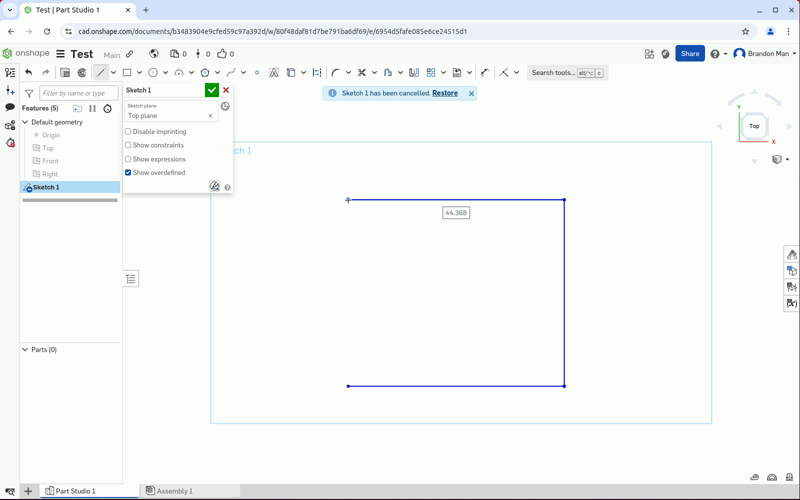
key_down(shift)
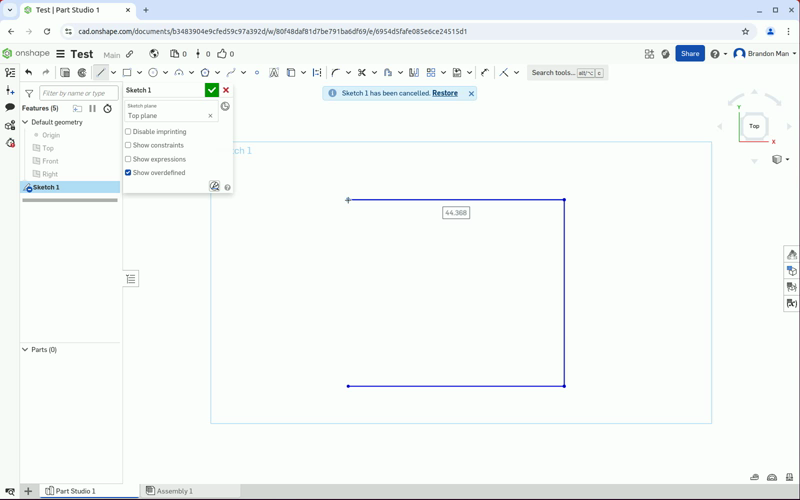
mouse_move(348, 386)
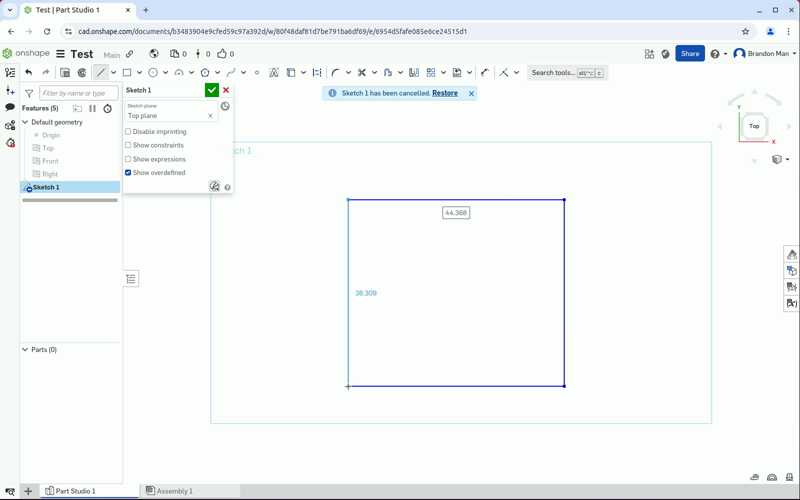
key_up(shift)
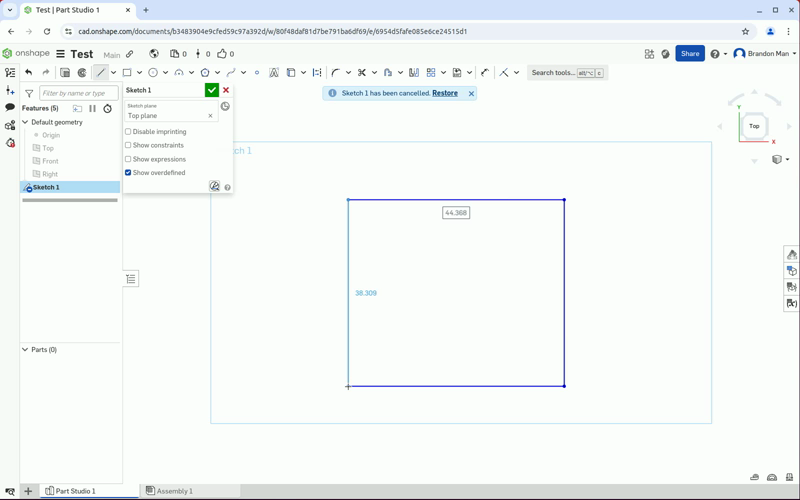
click(348, 386)
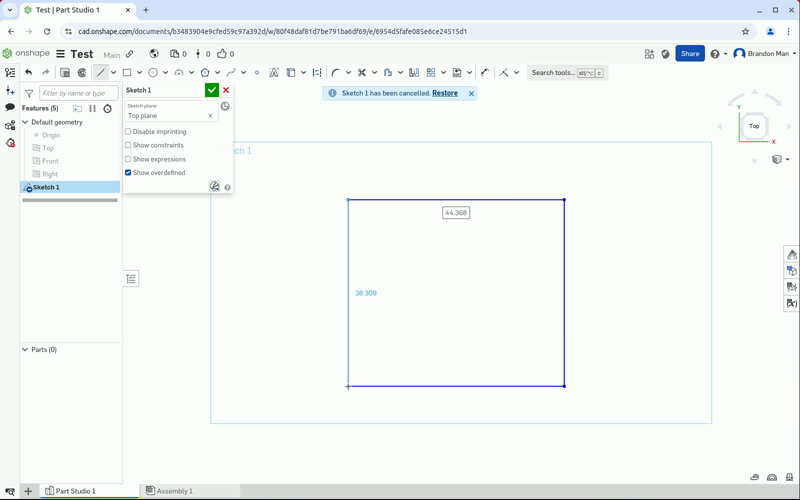
key(esc)
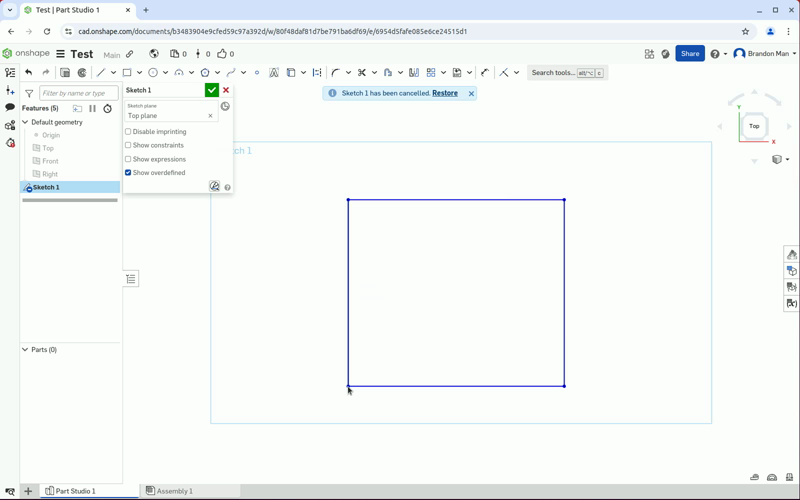
mouse_move(485, 241)
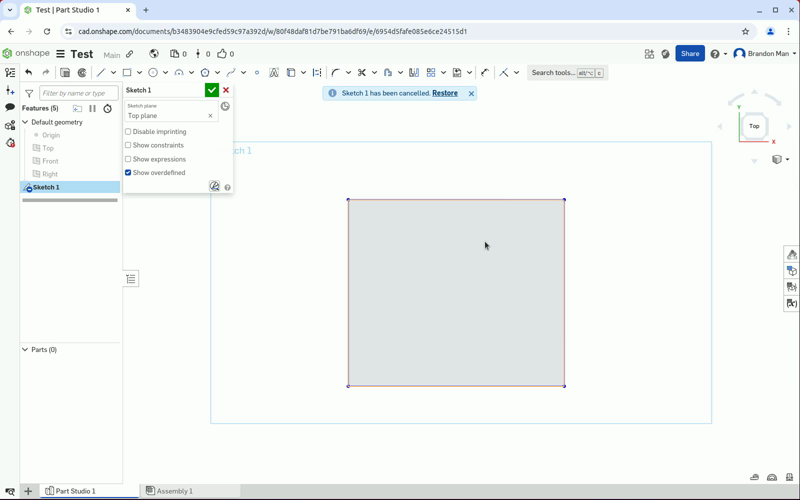
click(485, 241)
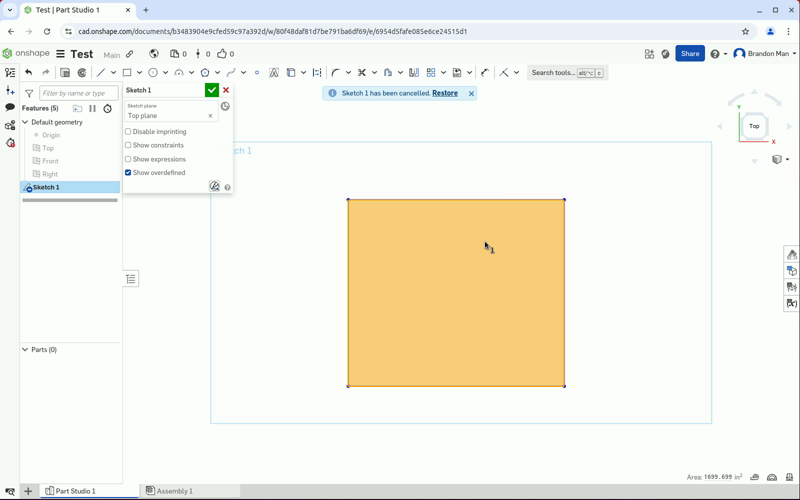
mouse_move(73, 352)
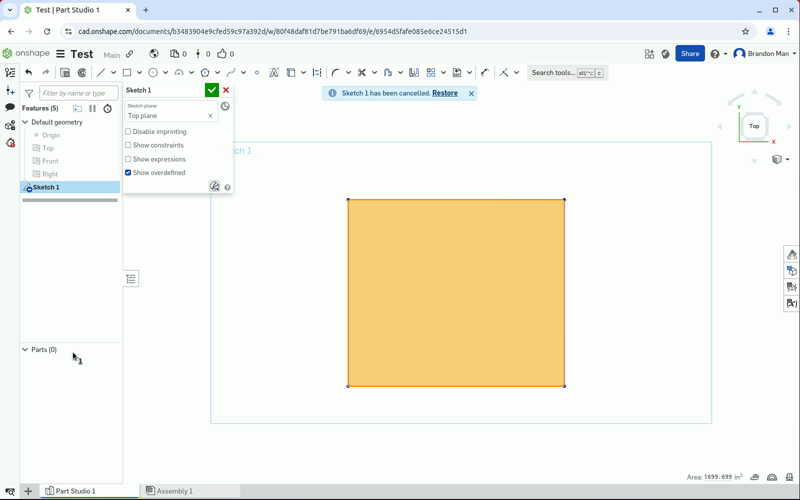
key(shift+y)
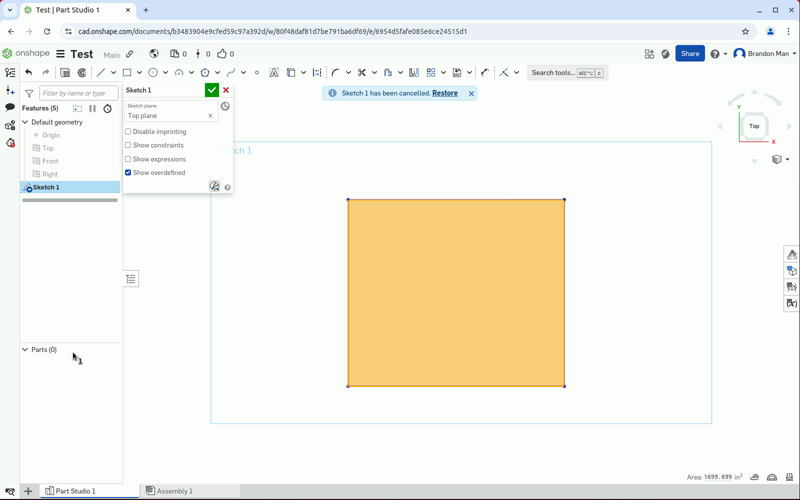
key(shift+e)
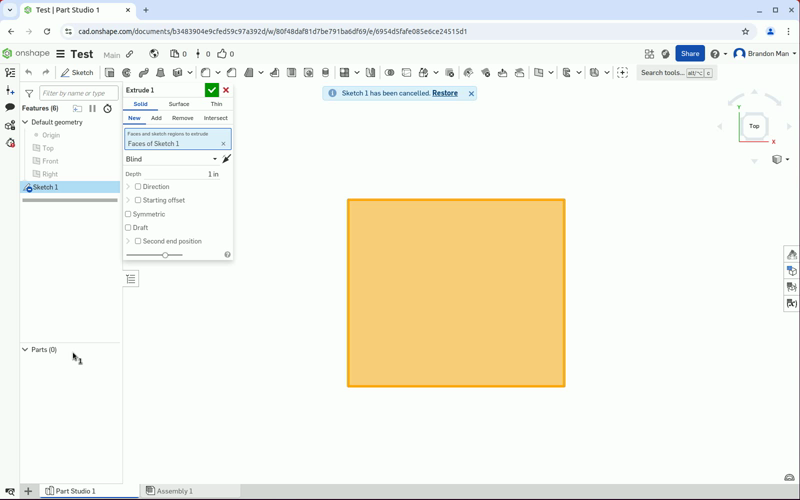
mouse_move(143, 106)
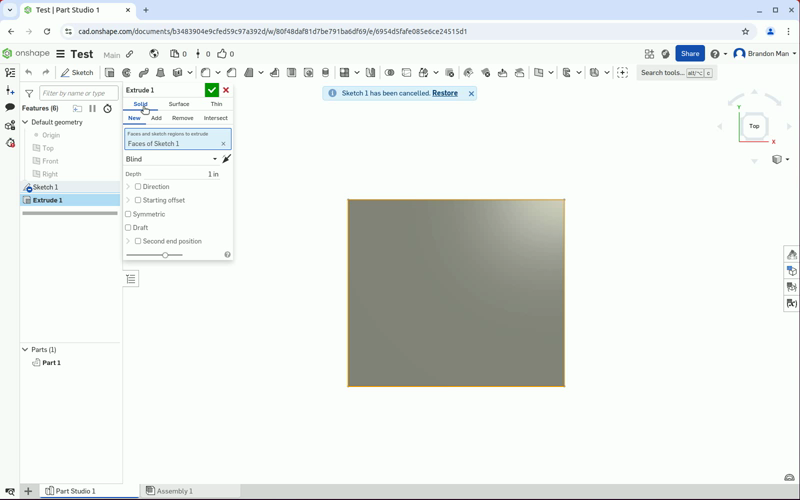
click(143, 106)
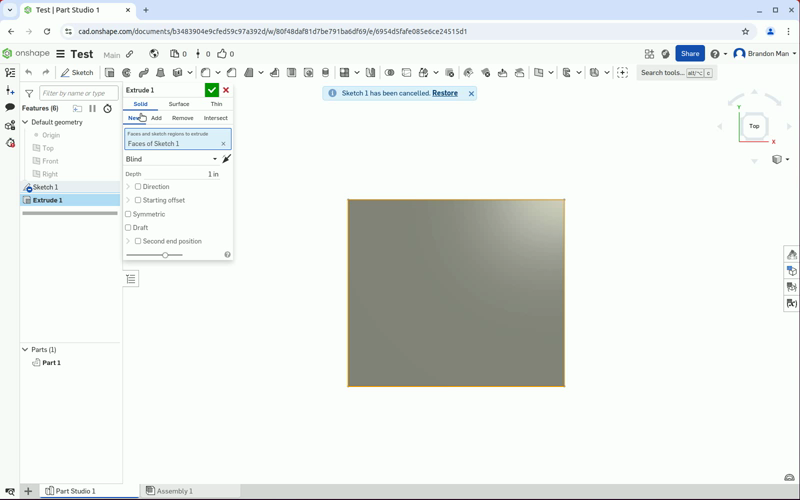
mouse_move(137, 120)
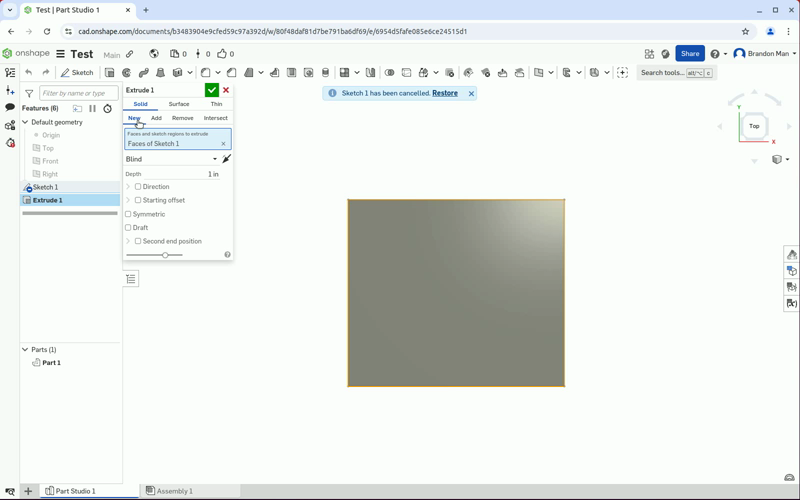
click(137, 120)
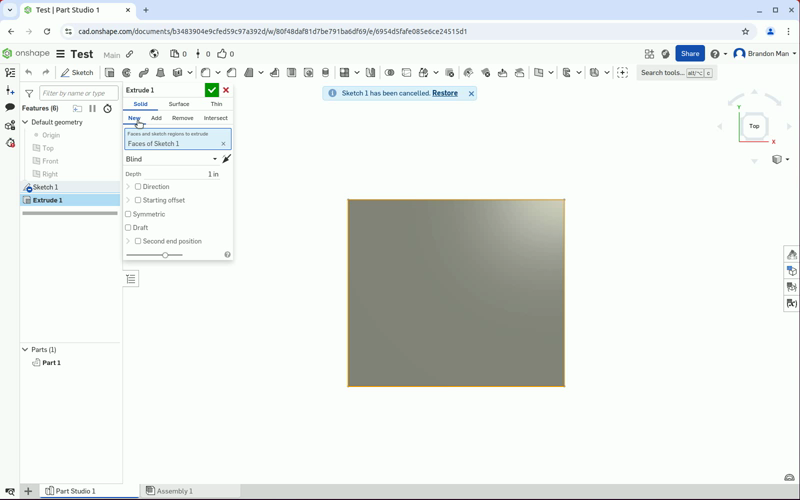
key(tab, 4)
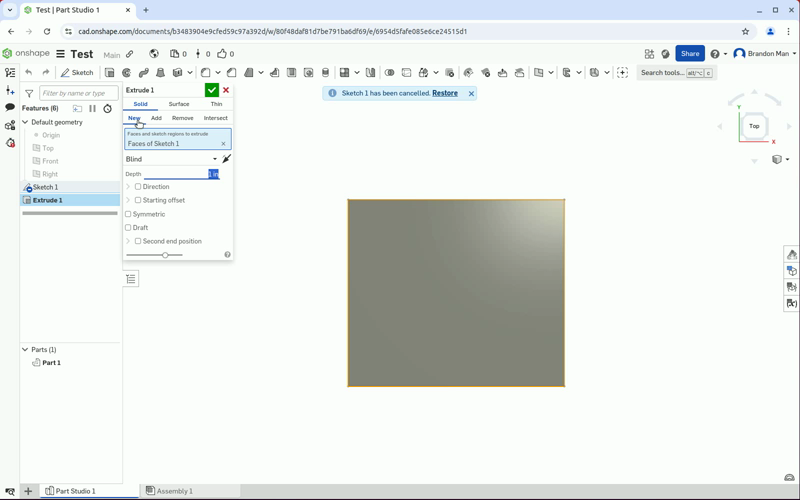
text(10.832)
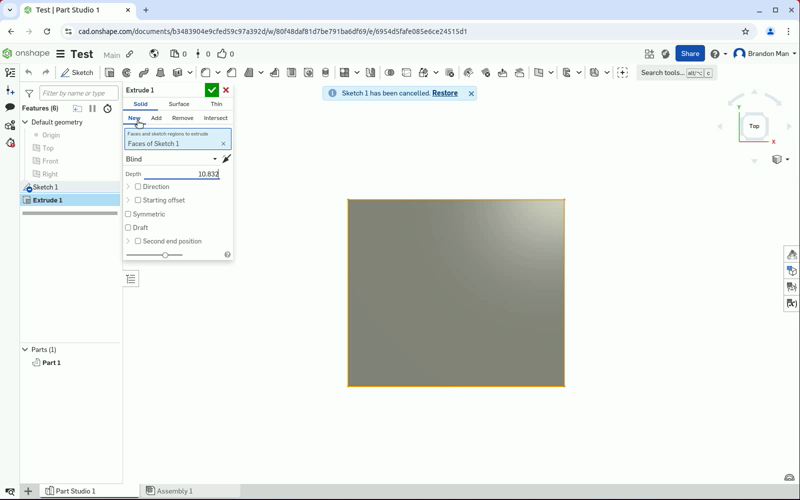
key(enter)
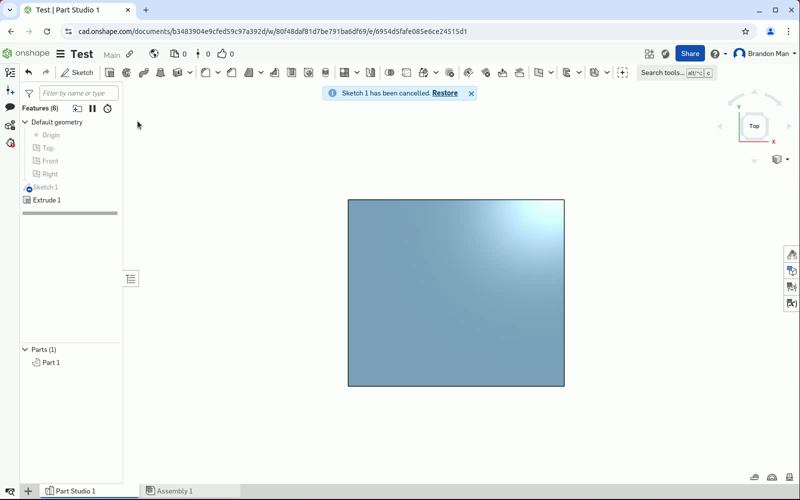
key(shift+h)
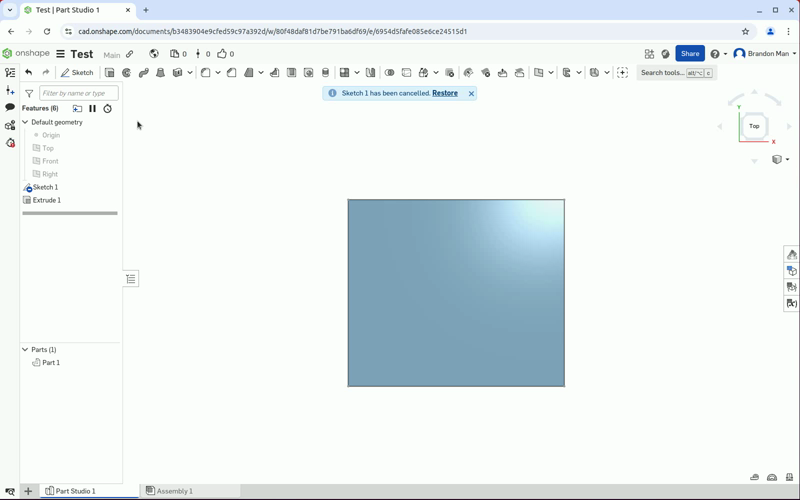
key(shift+h)
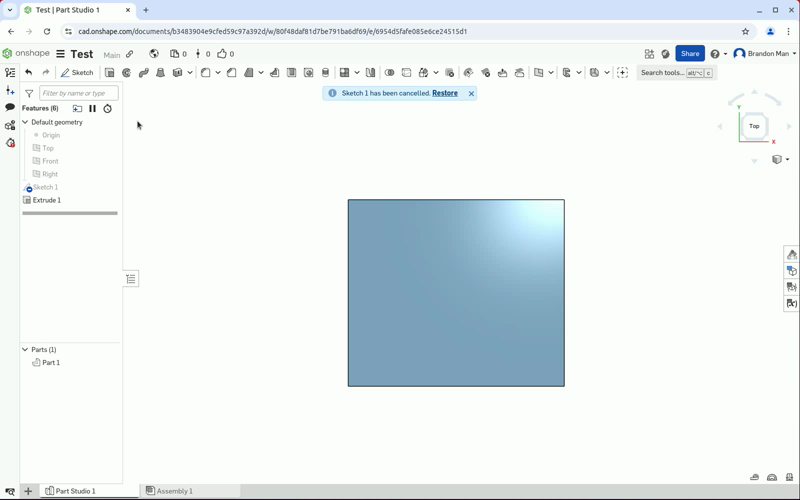
mouse_move(73, 189)
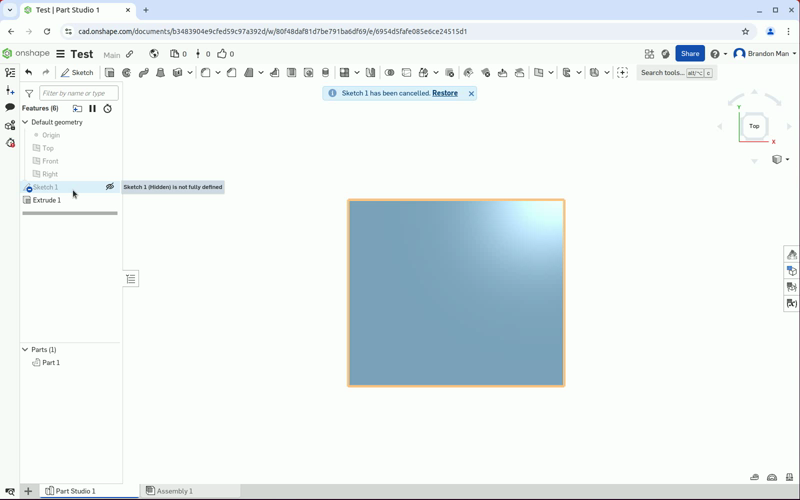
click(73, 189)
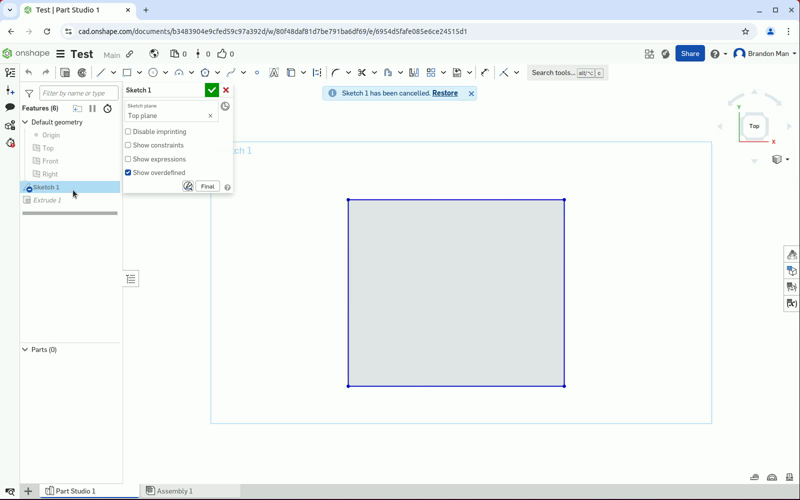
mouse_move(229, 92)
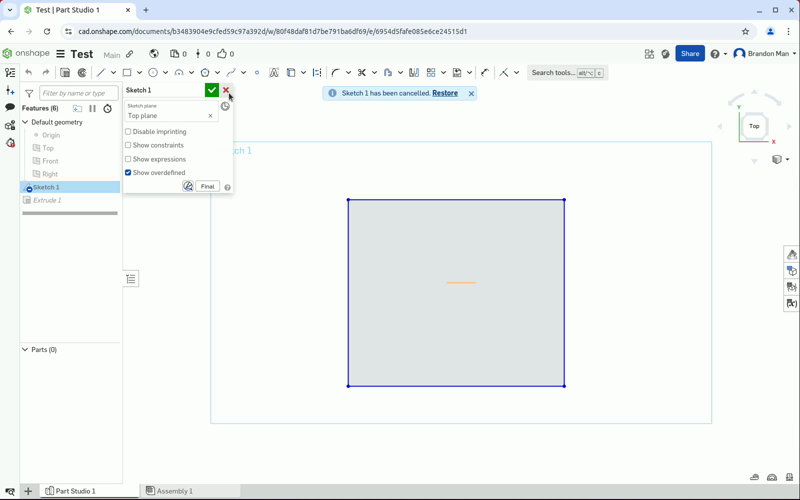
click(229, 92)
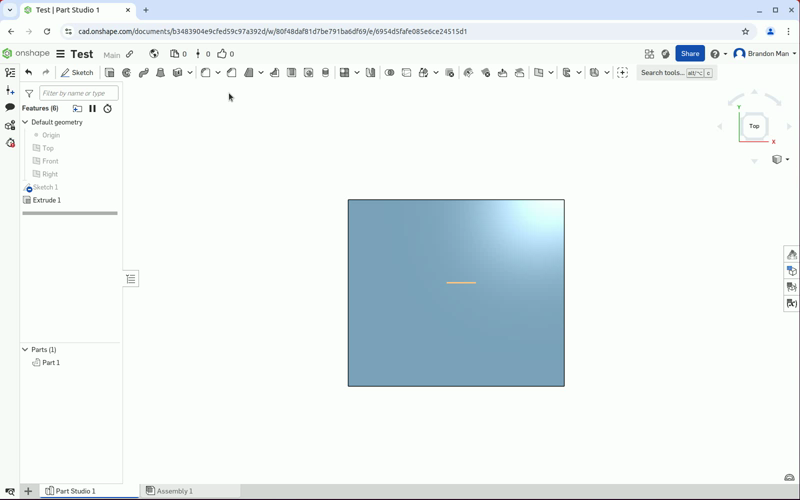
mouse_move(541, 75)
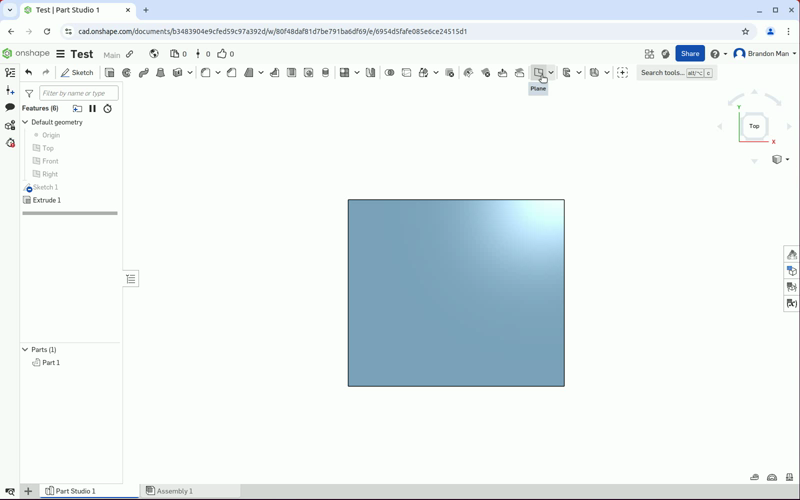
click(541, 75)
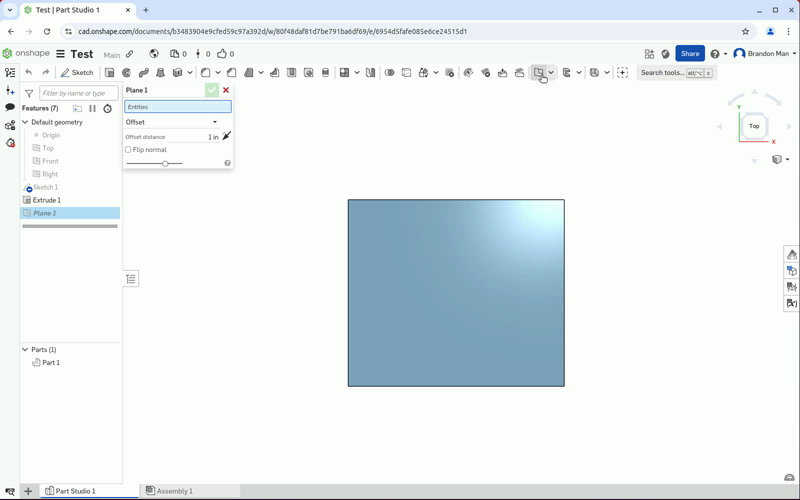
mouse_move(73, 150)
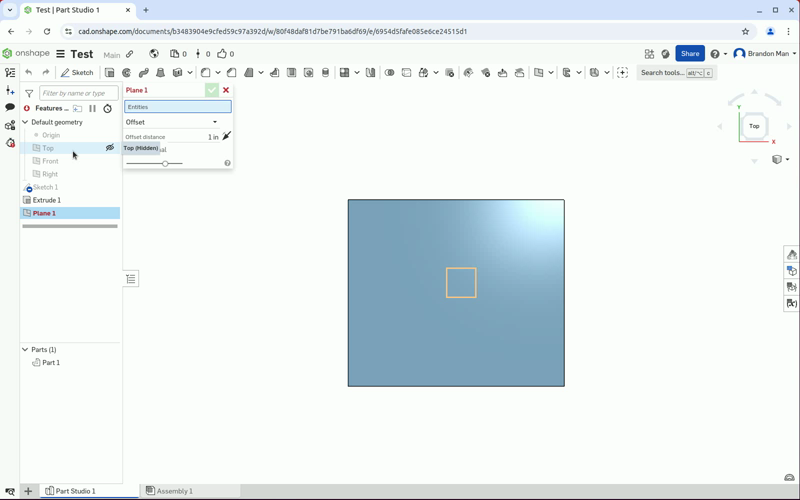
click(73, 150)
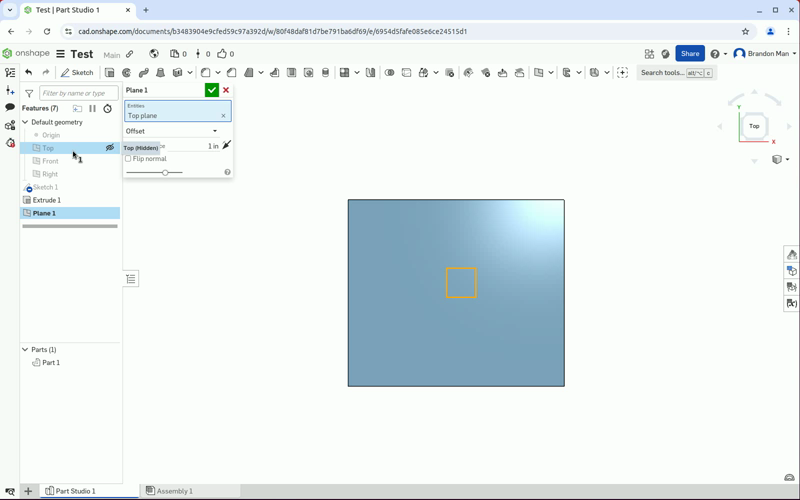
key(tab, 2)
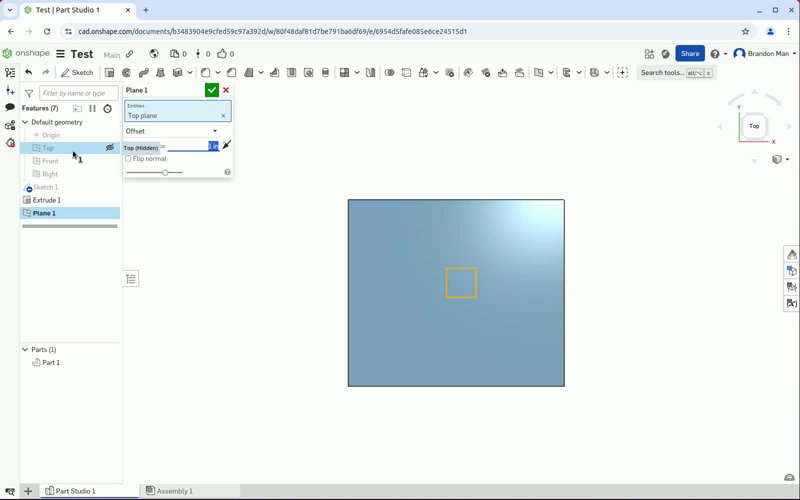
text(10.845)
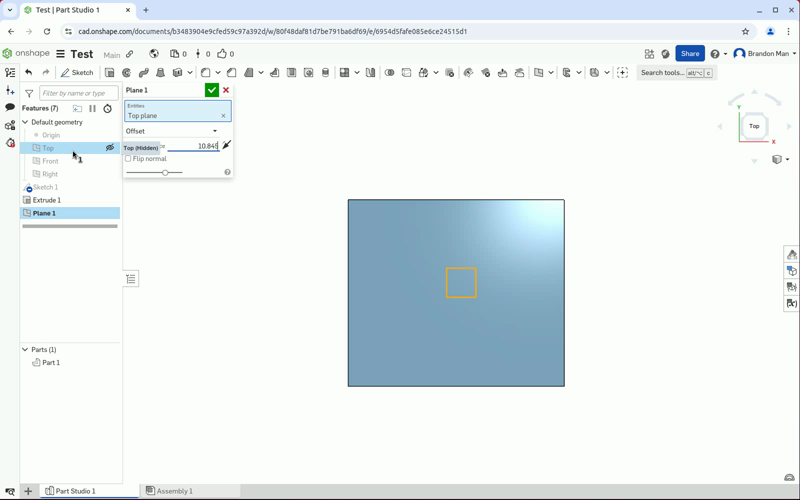
key(enter, 2)
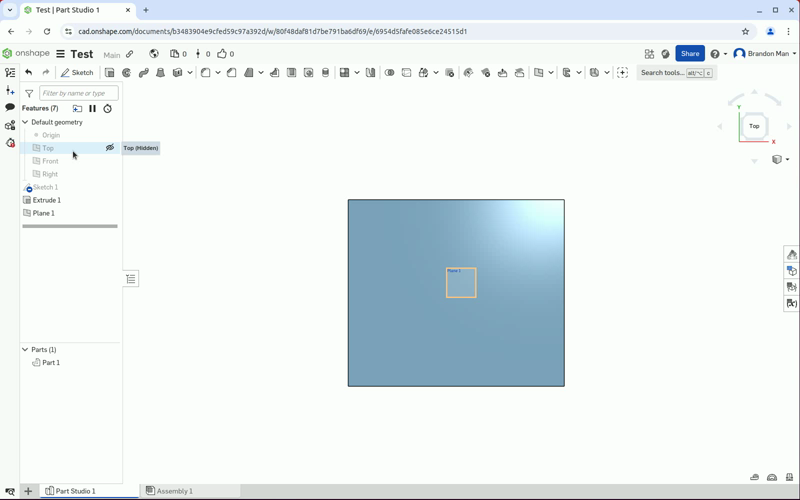
key(shift+s)
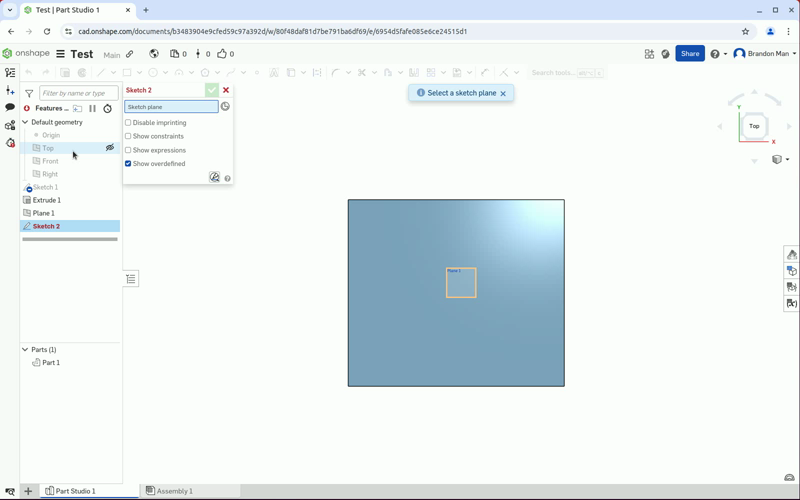
mouse_move(73, 215)
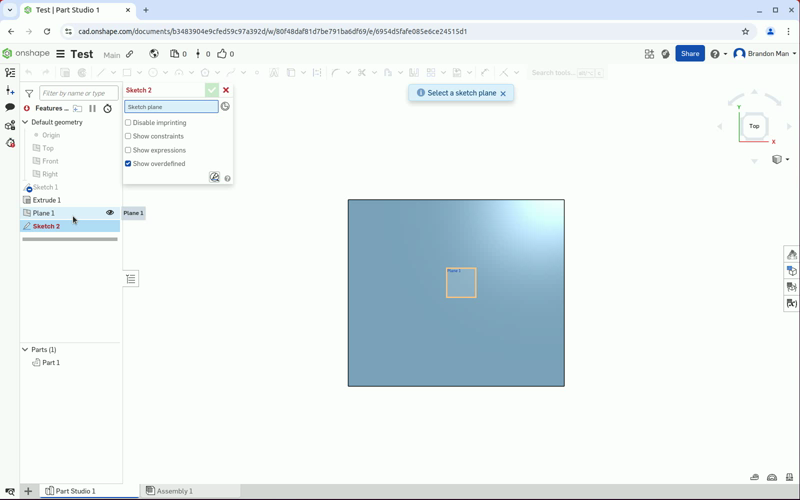
click(73, 215)
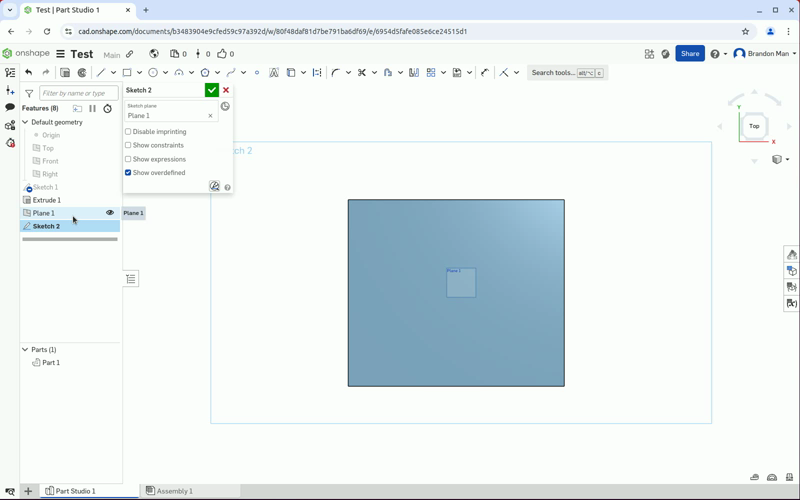
mouse_move(73, 352)
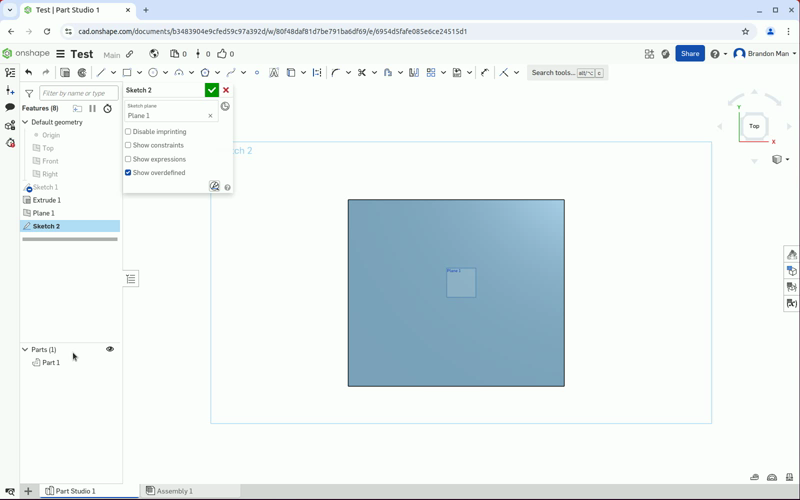
key(y)
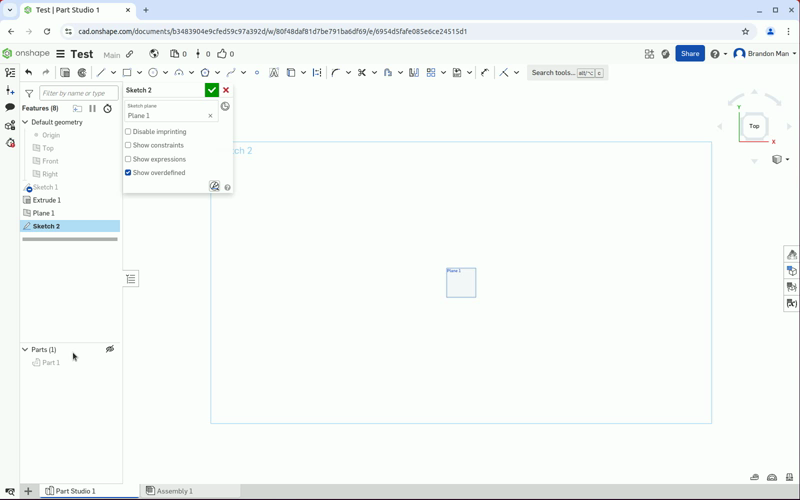
key(c)
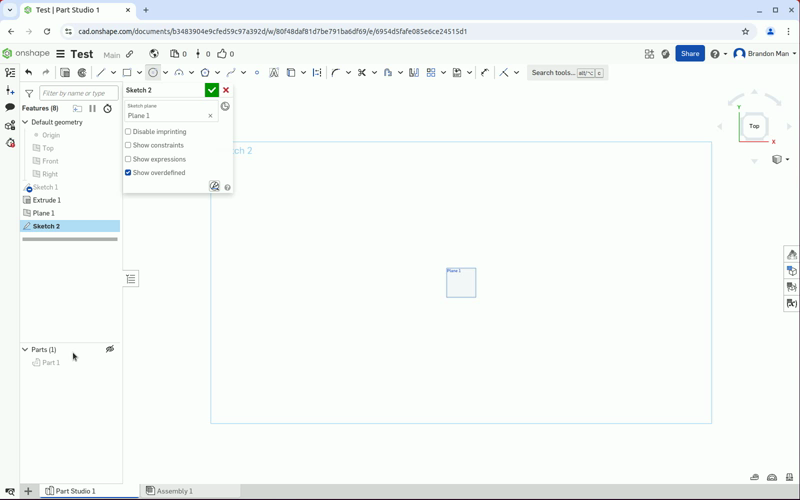
key_down(shift)
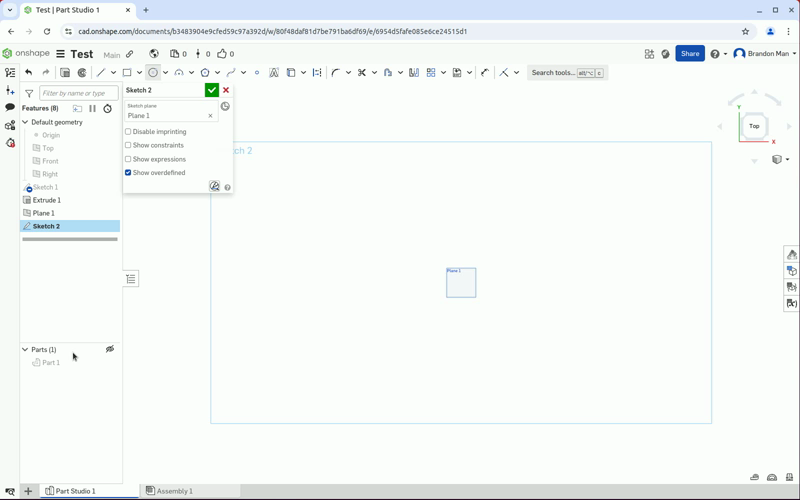
mouse_move(461, 282)
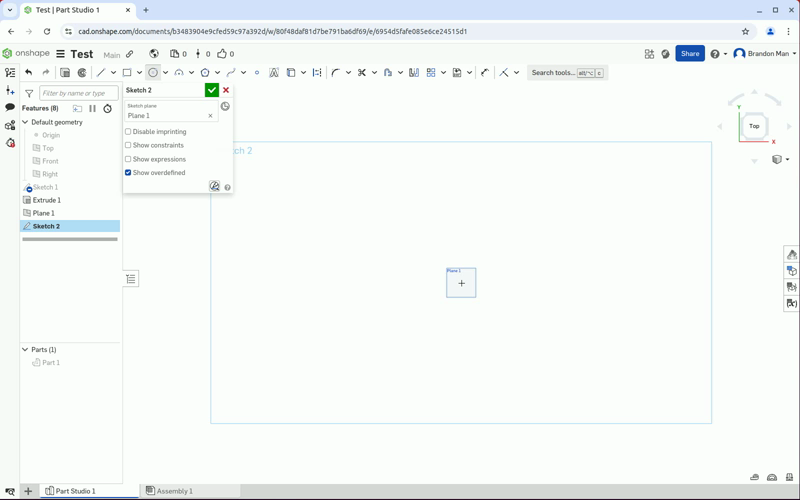
click(461, 282)
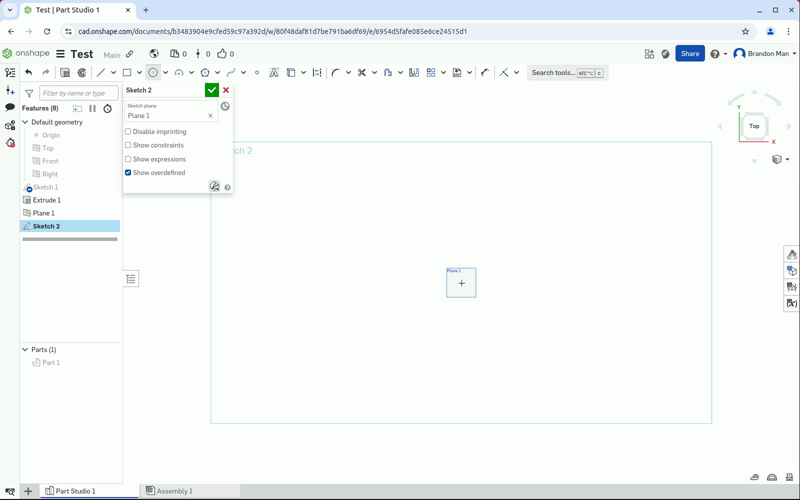
key_up(shift)
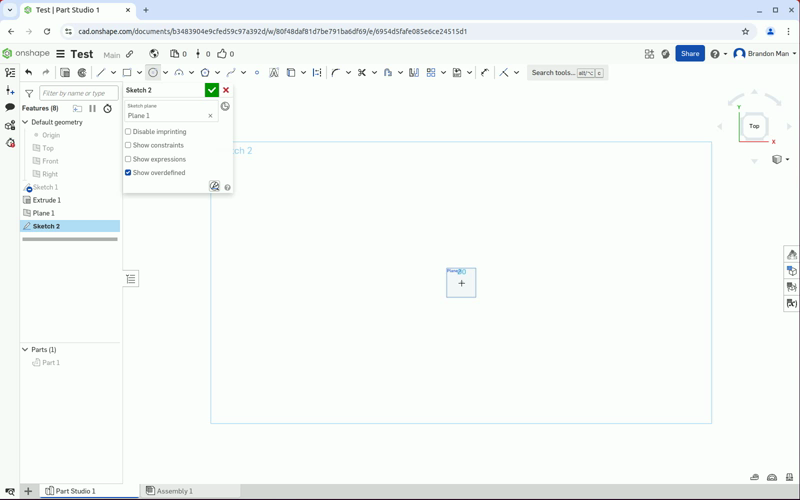
mouse_move(520, 282)
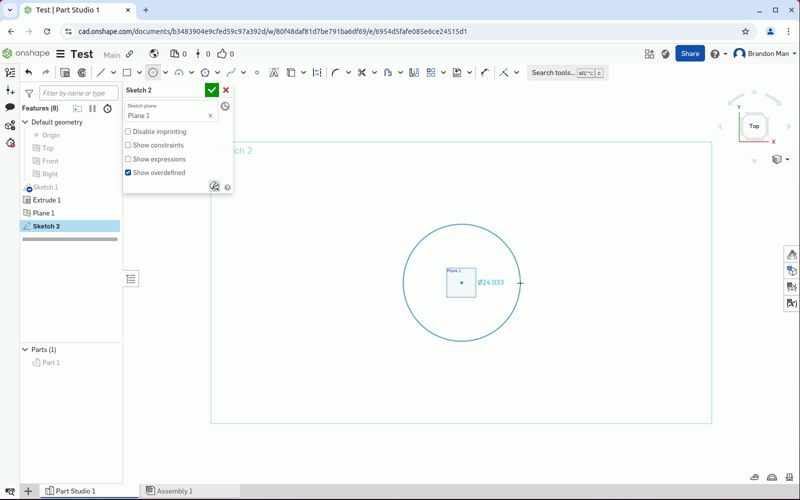
click(520, 282)
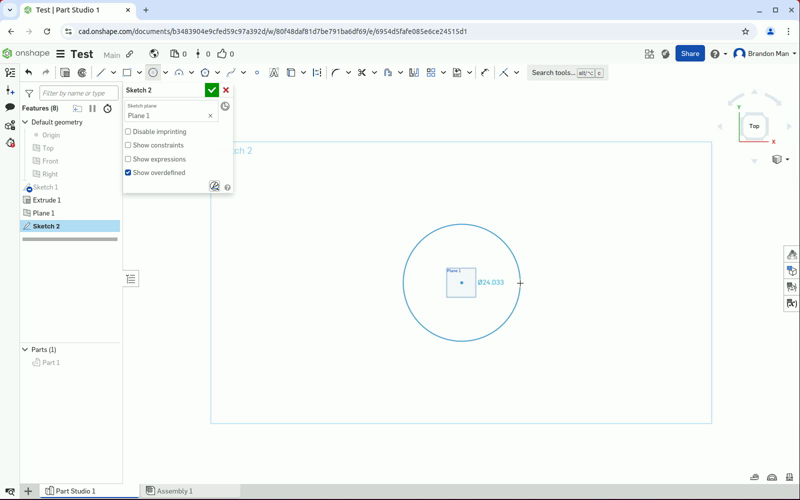
key(esc)
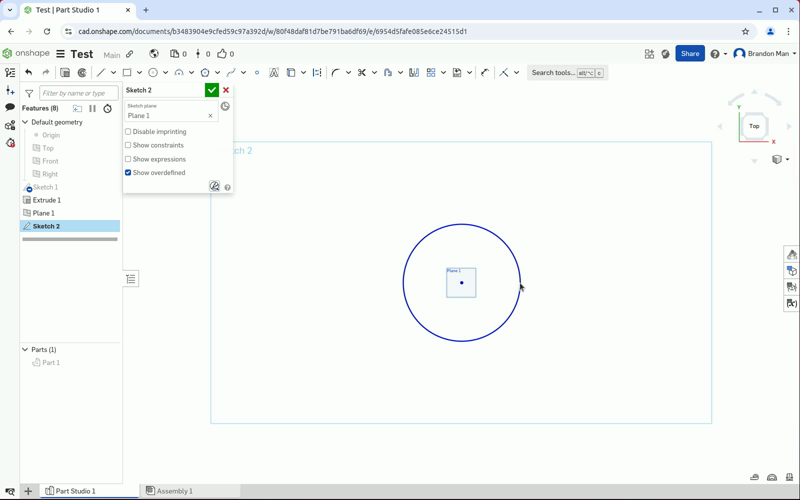
mouse_move(474, 297)
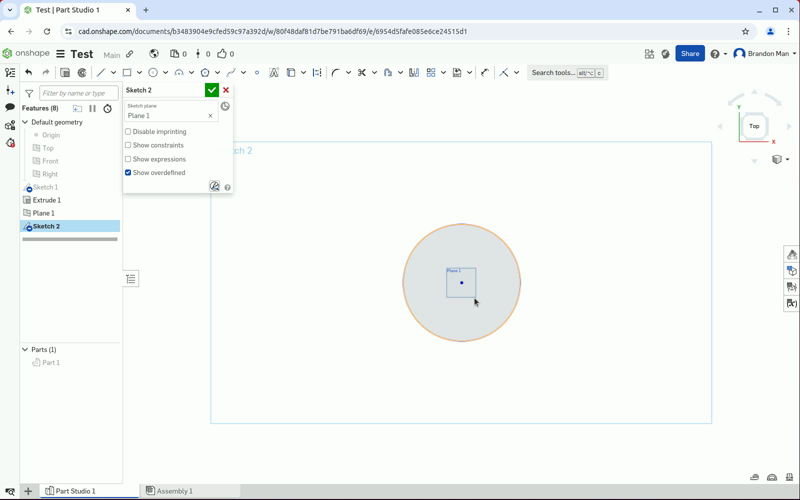
click(474, 297)
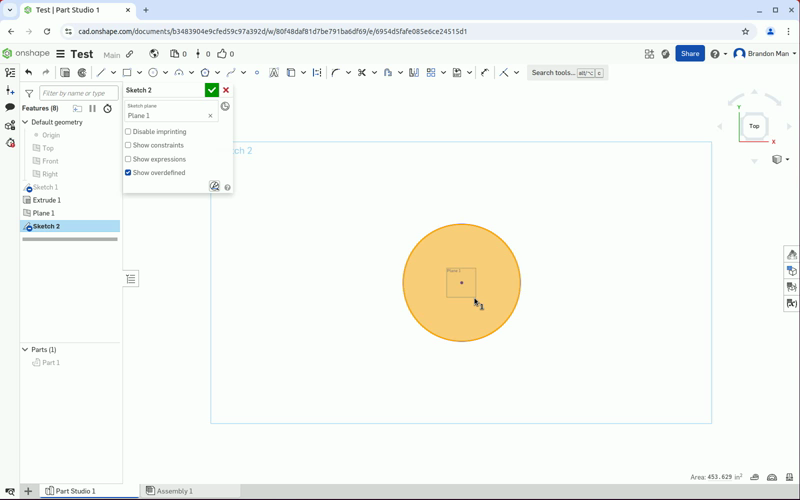
mouse_move(73, 352)
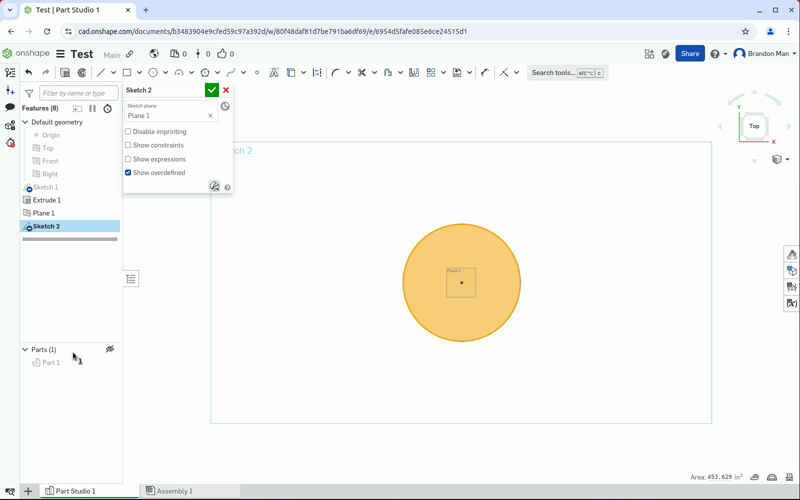
key(shift+y)
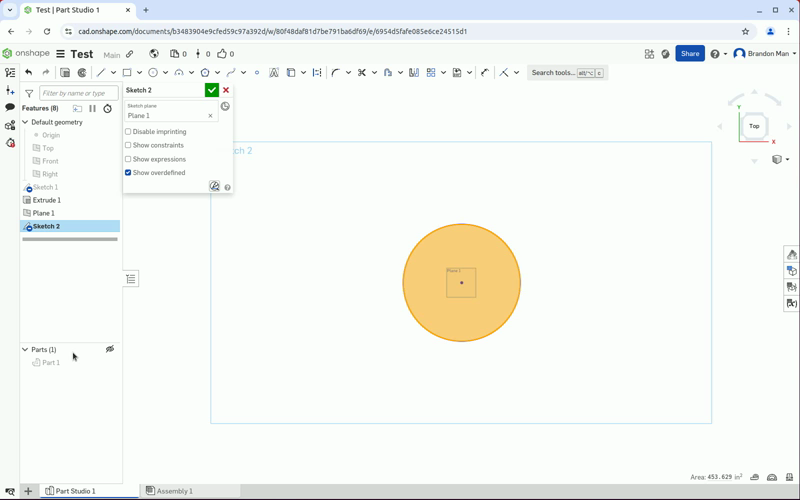
key(shift+e)
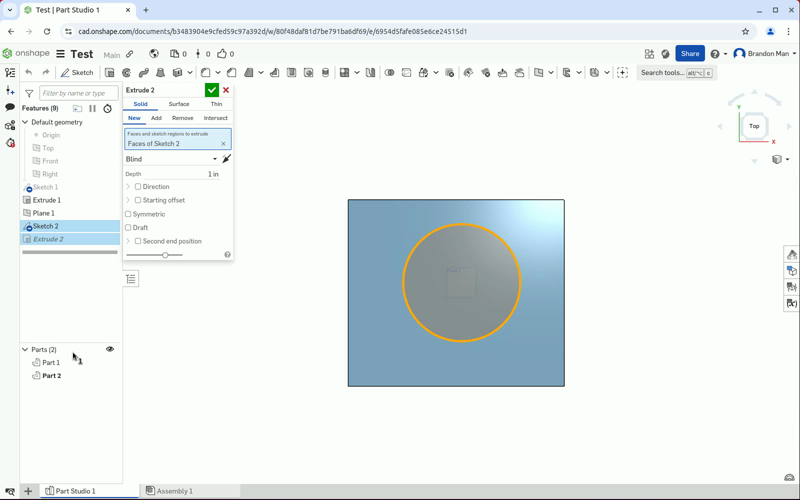
mouse_move(143, 106)
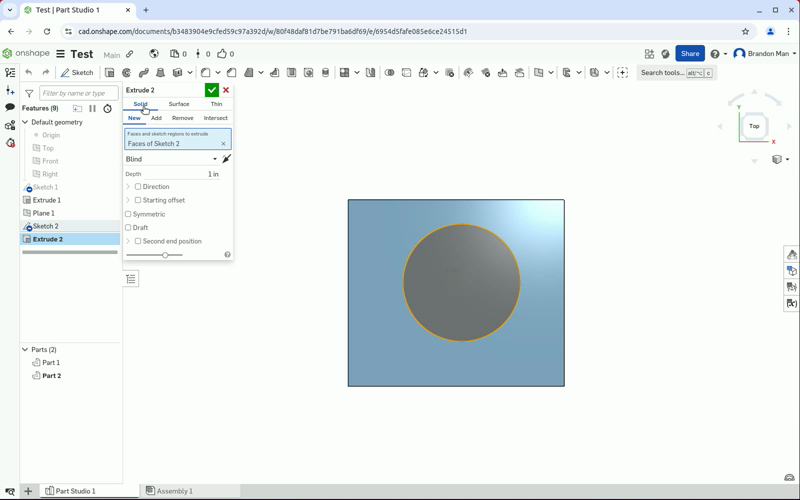
click(143, 106)
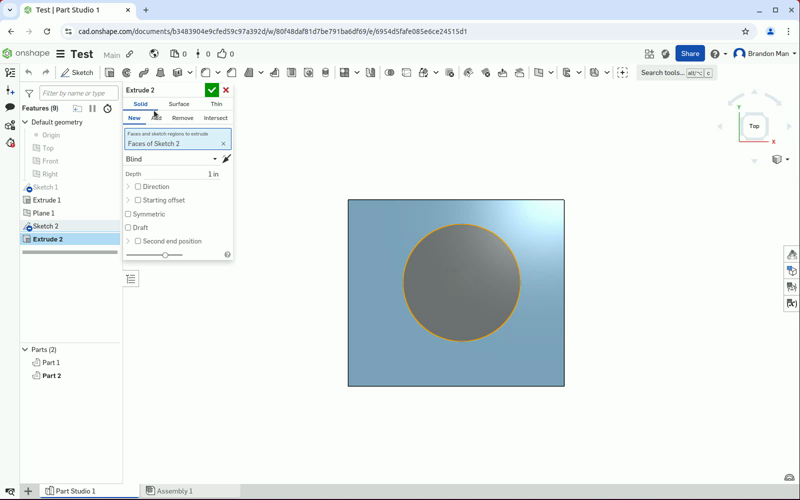
mouse_move(186, 120)
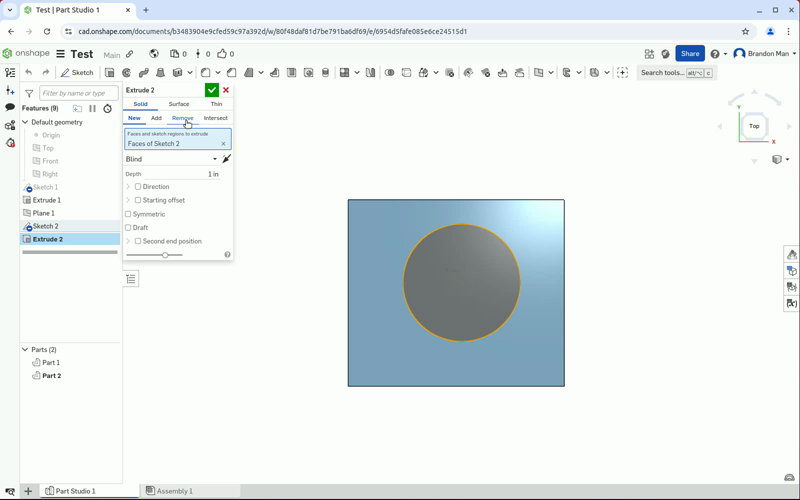
click(186, 120)
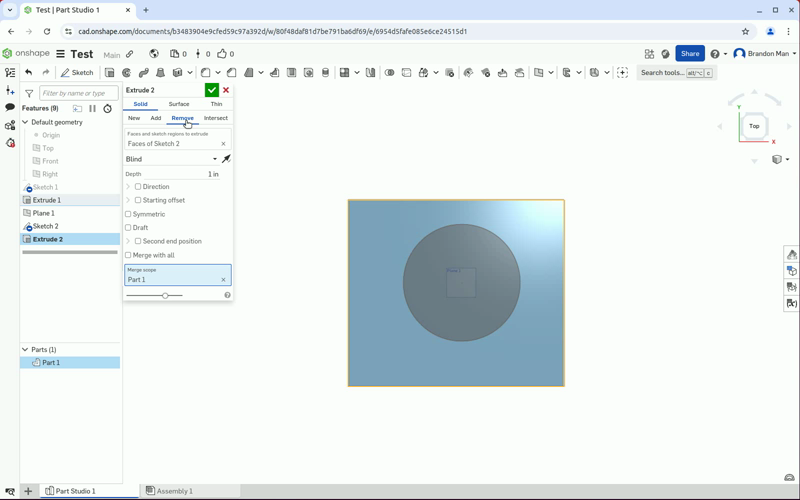
key(tab, 4)
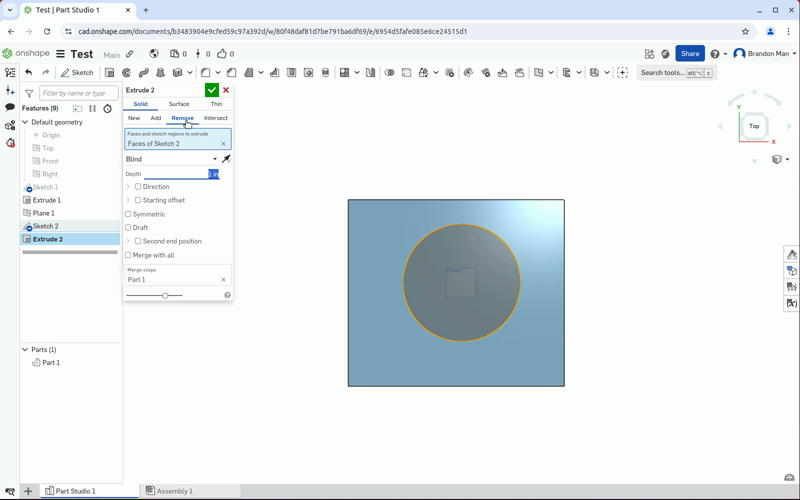
text(10.832)
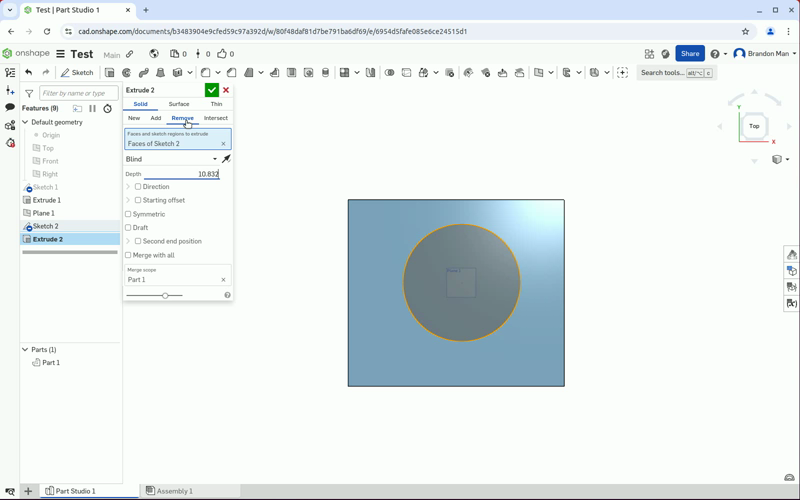
key(tab, 6)
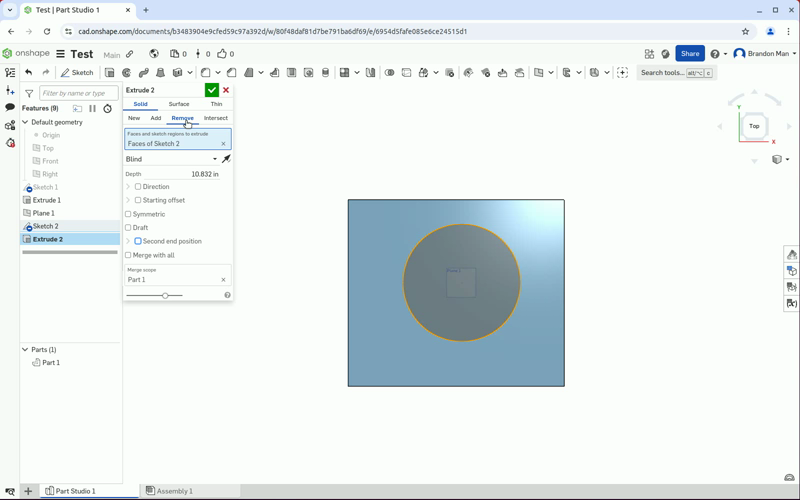
key(space)
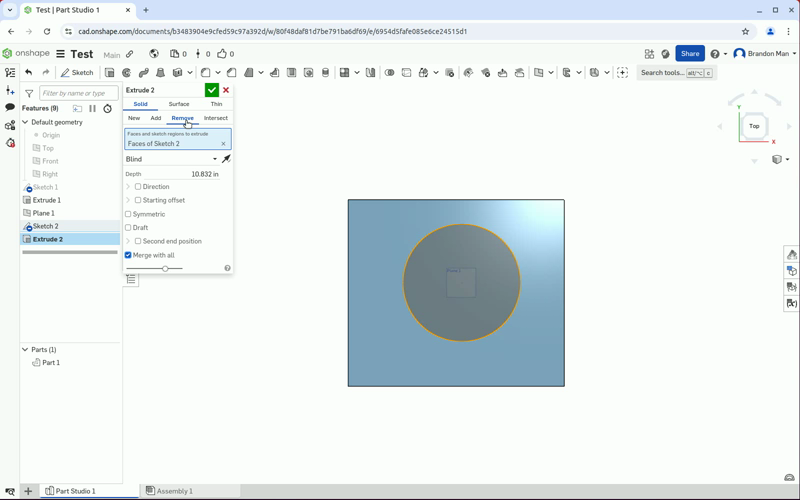
key(enter)
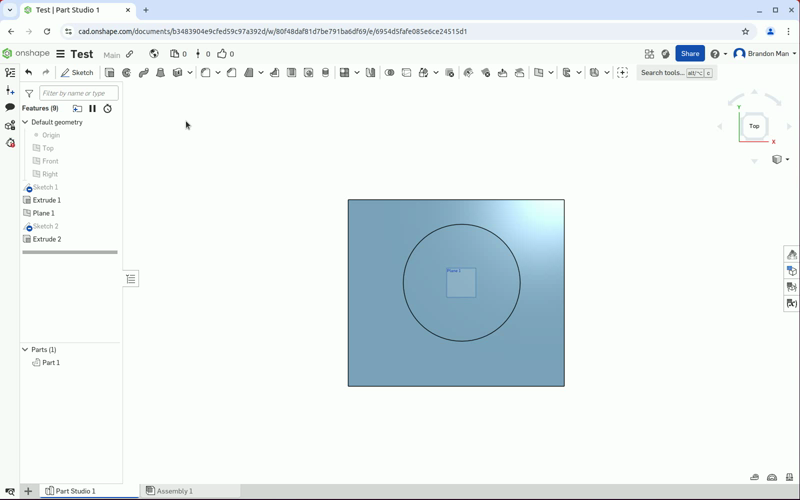
key(shift+h)
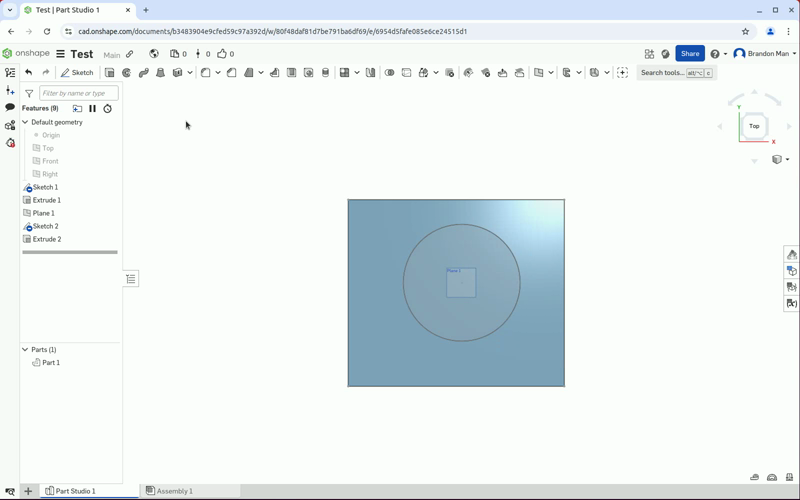
key(shift+h)
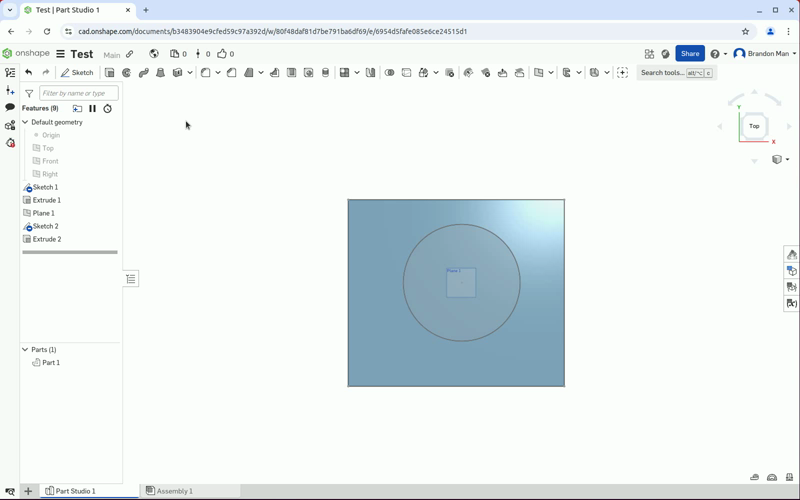
key(shift+7)
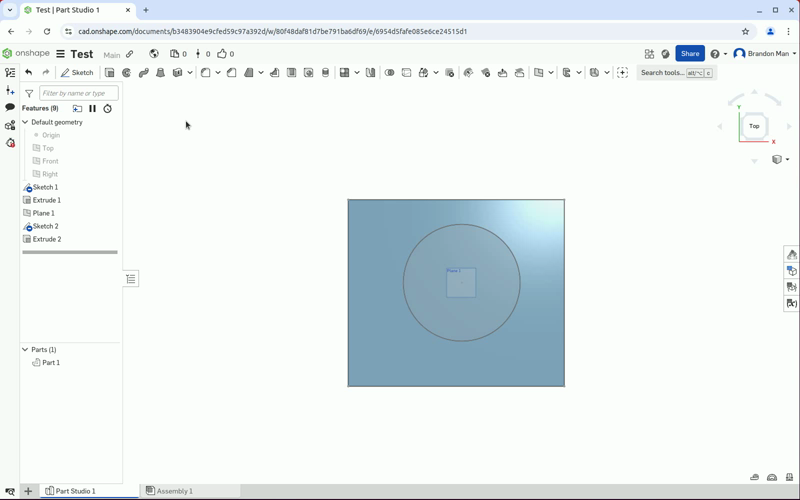
key(up, 3)
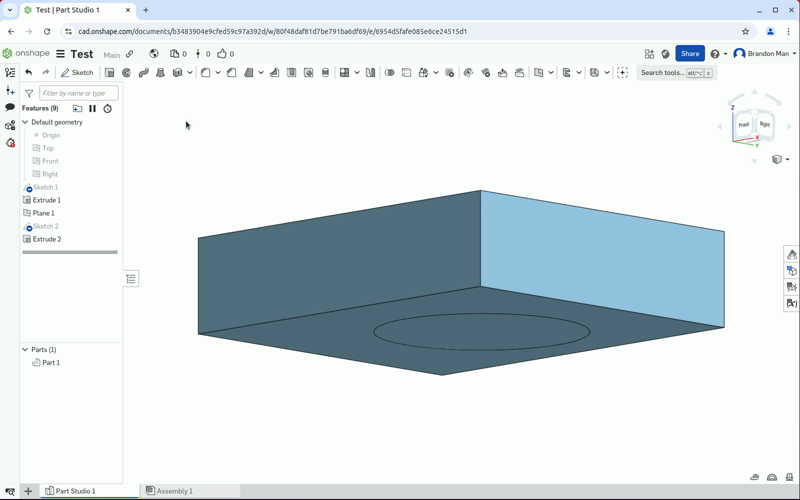
key(left, 3)
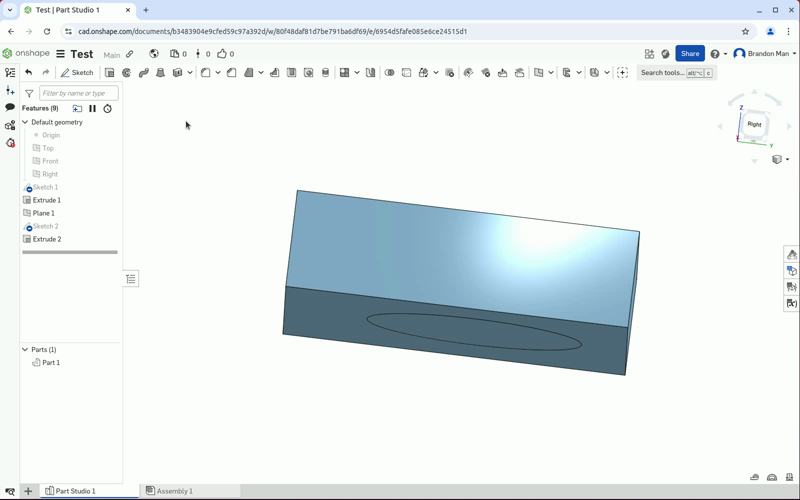
key(right, 3)
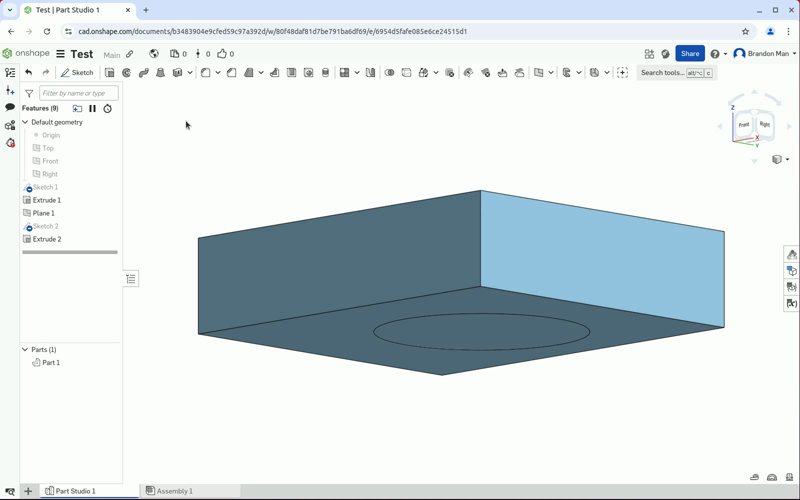
key(down, 3)
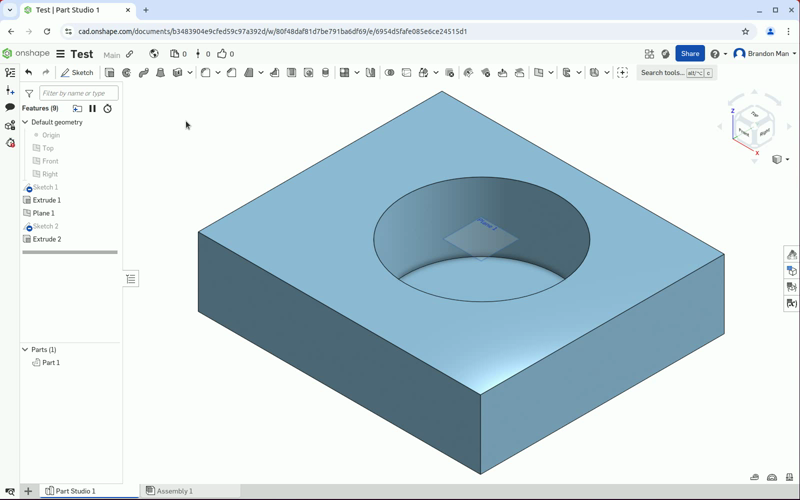
mouse_move(73, 189)
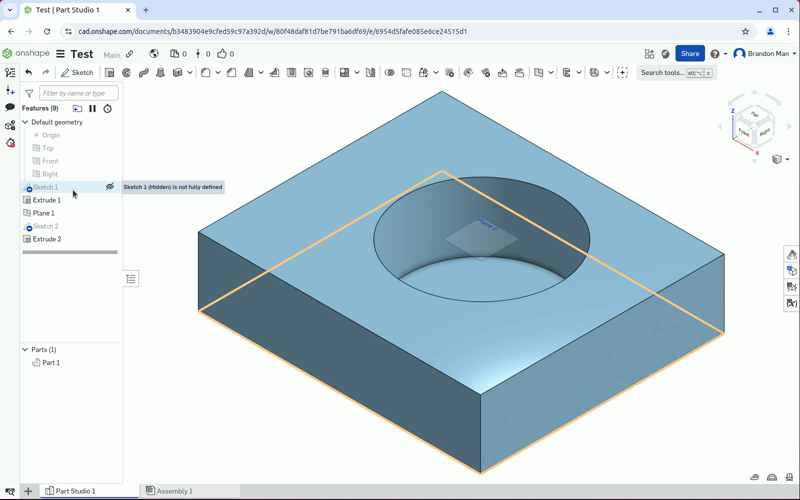
click(73, 189)